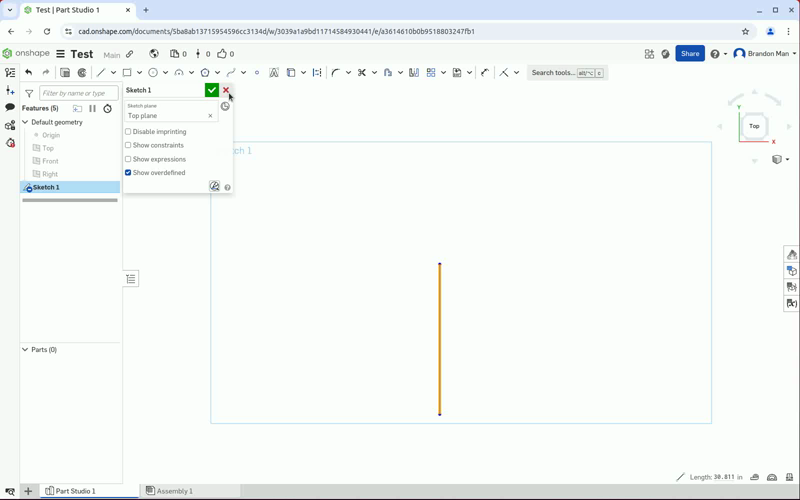
key(shift+h)
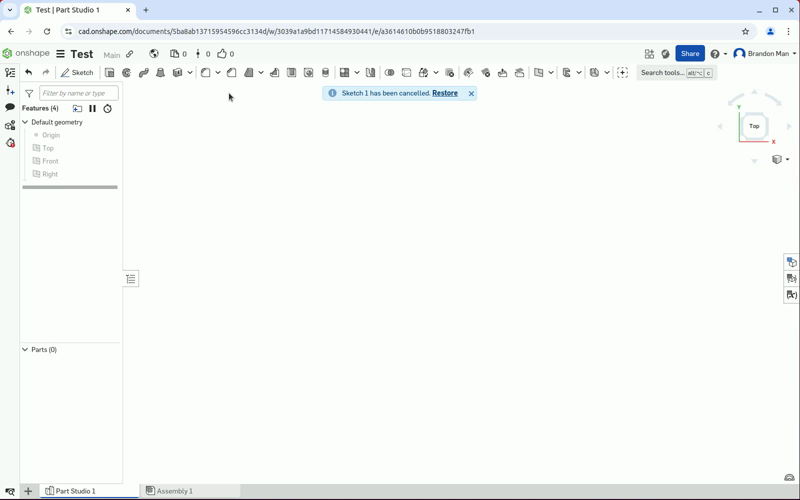
mouse_move(73, 352)
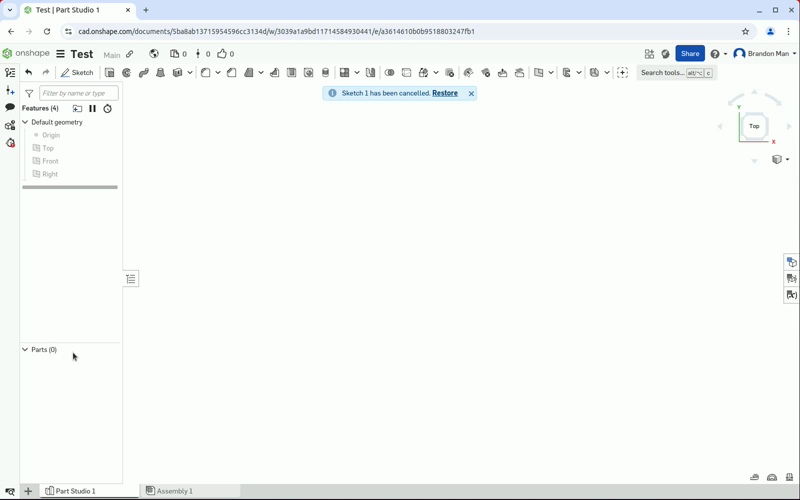
key(y)
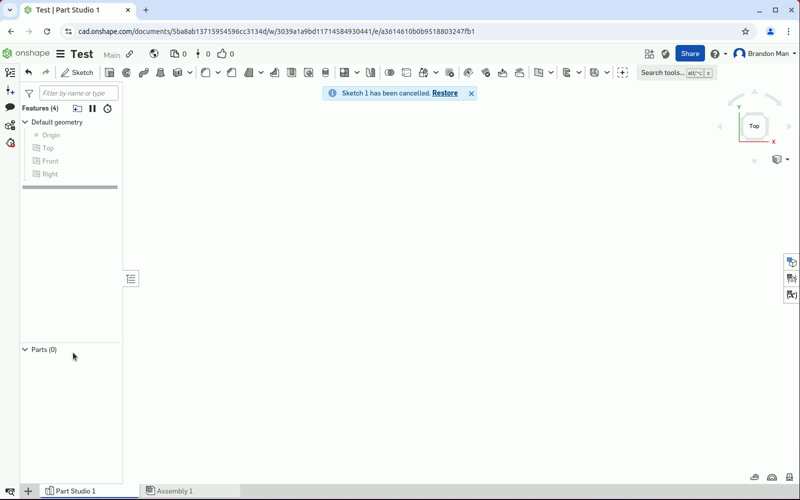
key(shift+p)
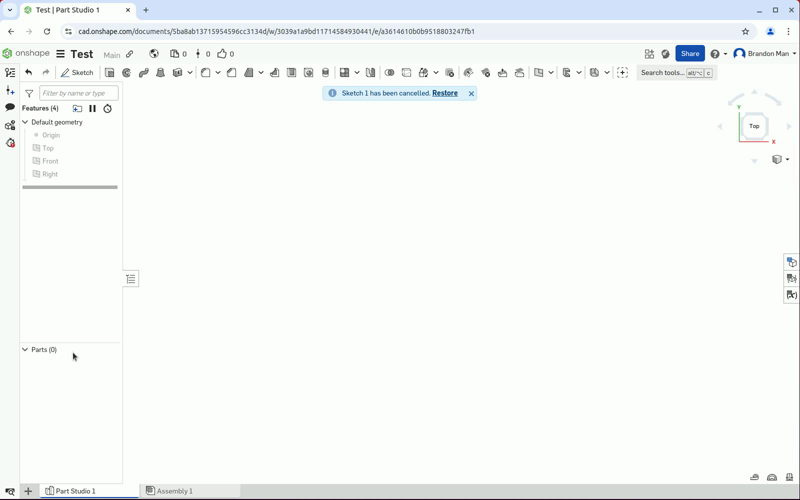
key(space)
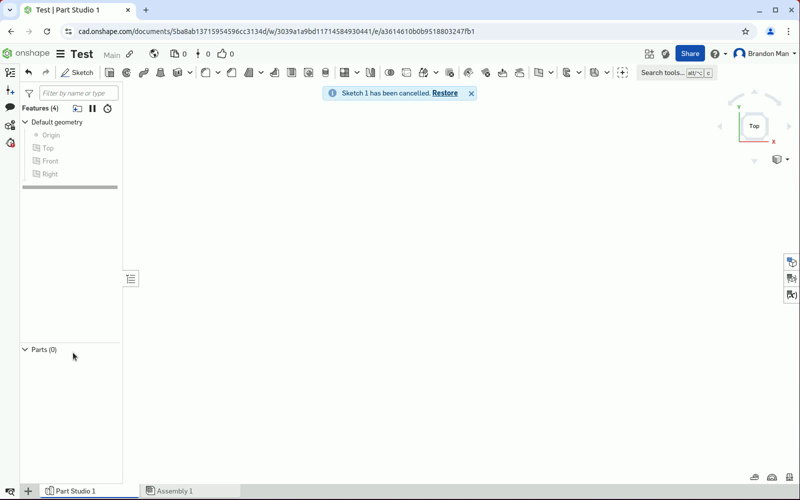
key_down(shift)
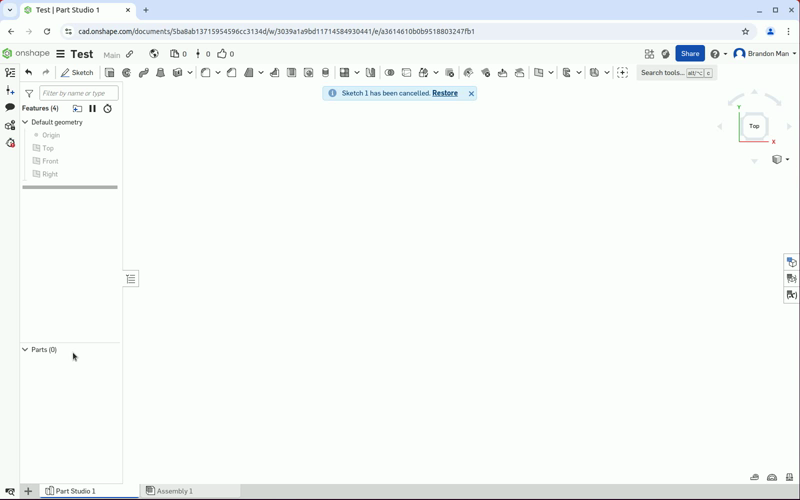
key(up)
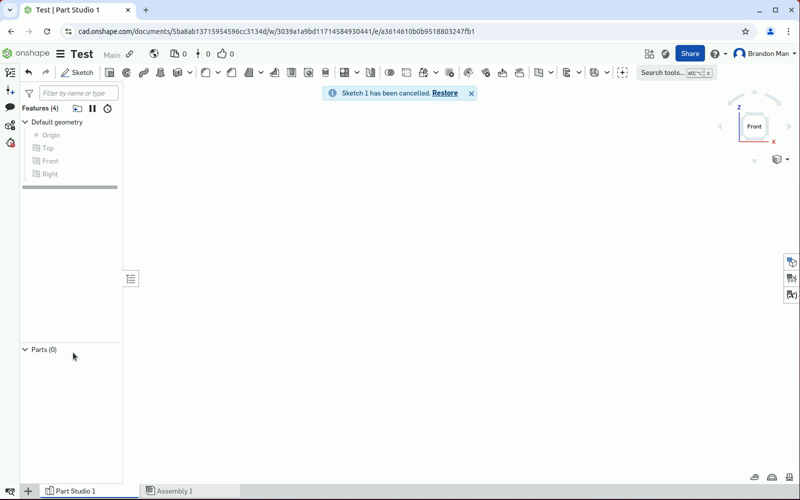
key_up(shift)
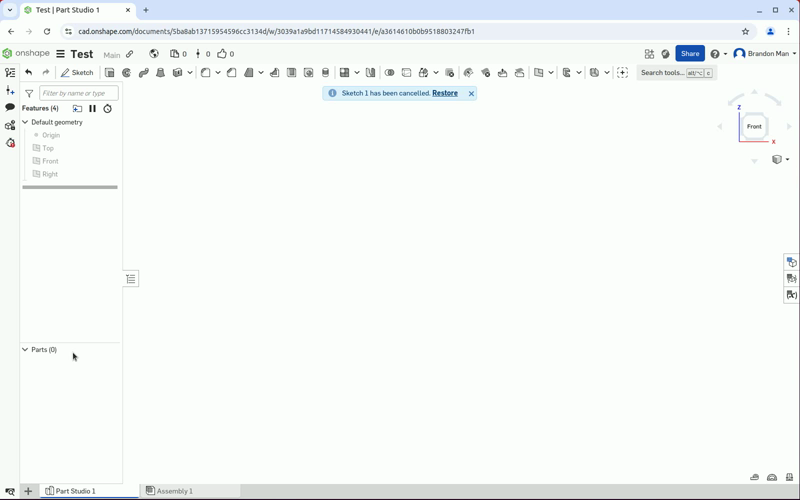
mouse_move(73, 352)
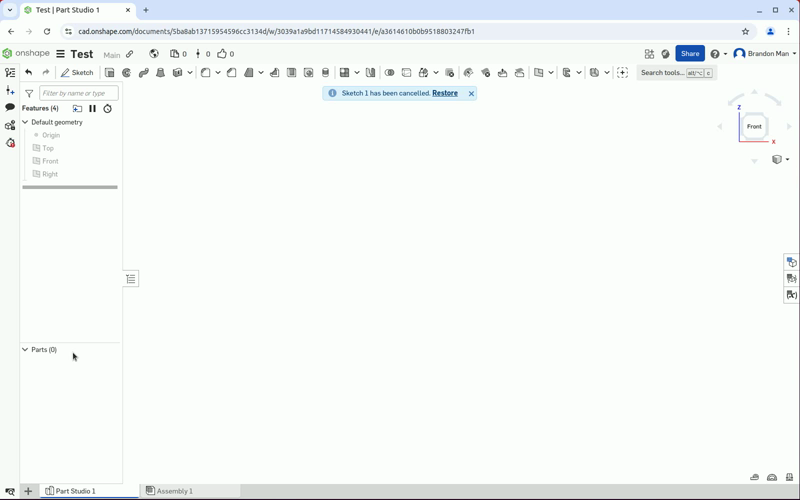
key(shift+y)
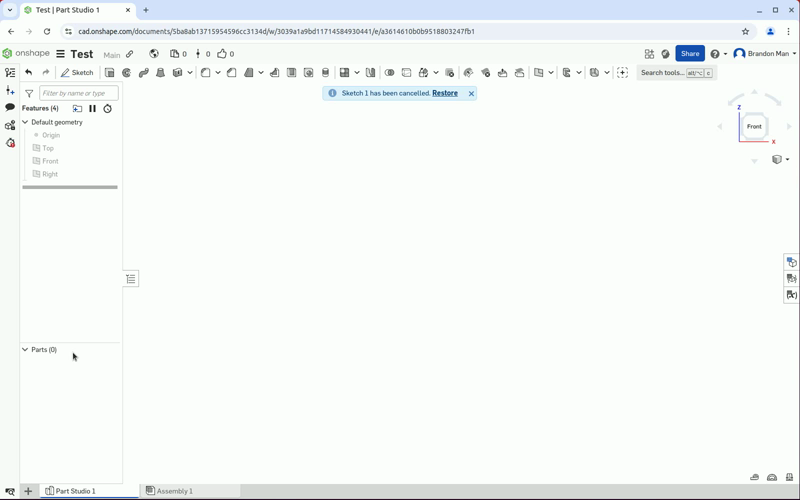
key(shift+s)
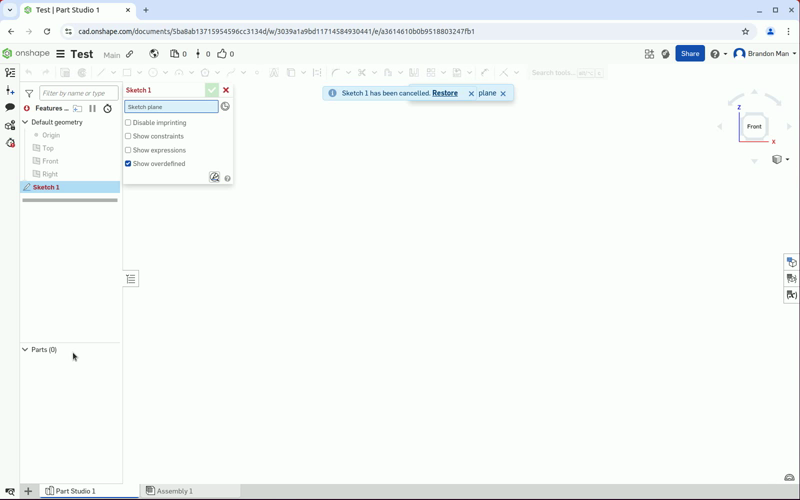
mouse_move(73, 163)
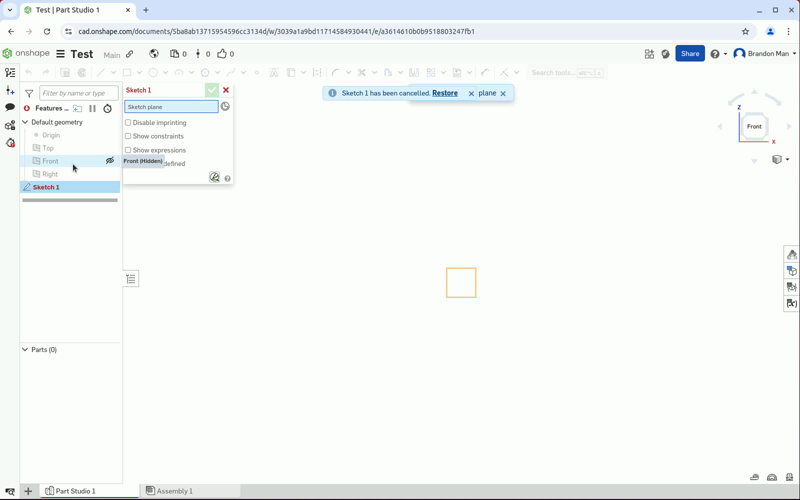
click(73, 163)
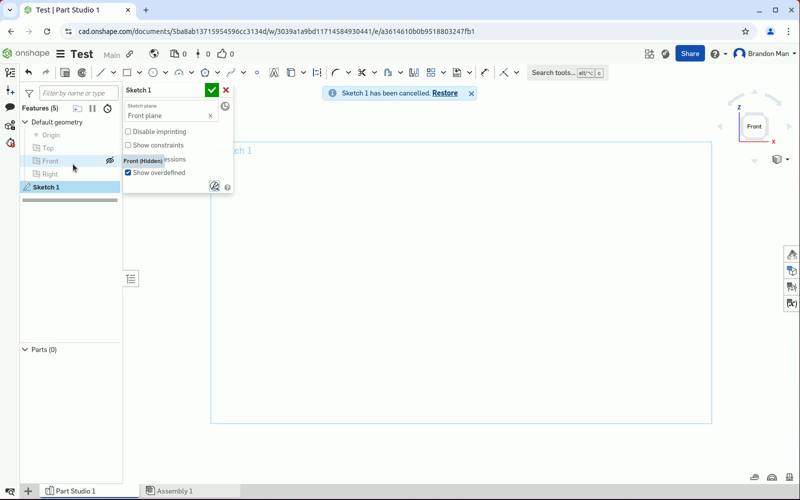
mouse_move(73, 352)
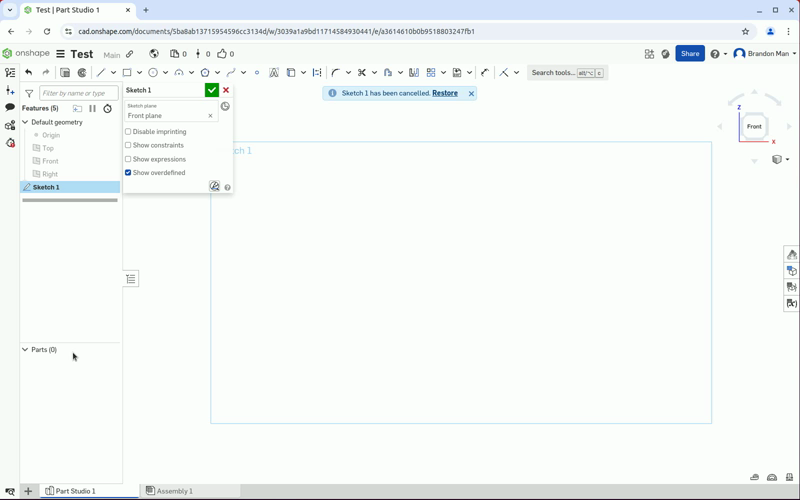
key(y)
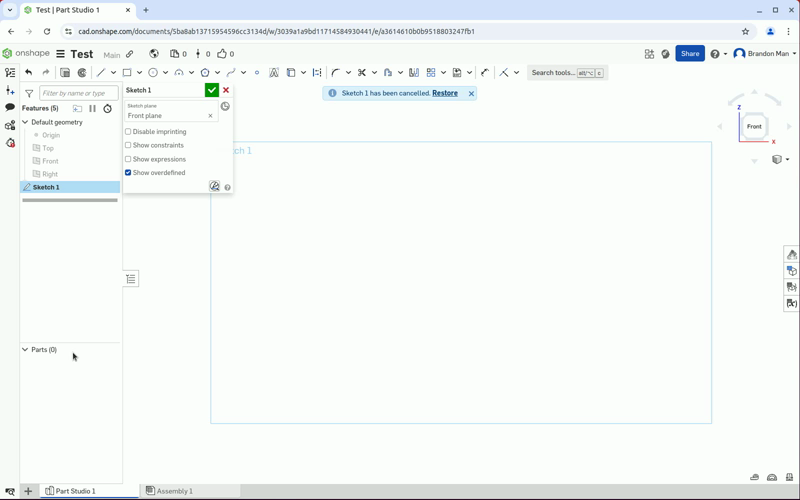
key(c)
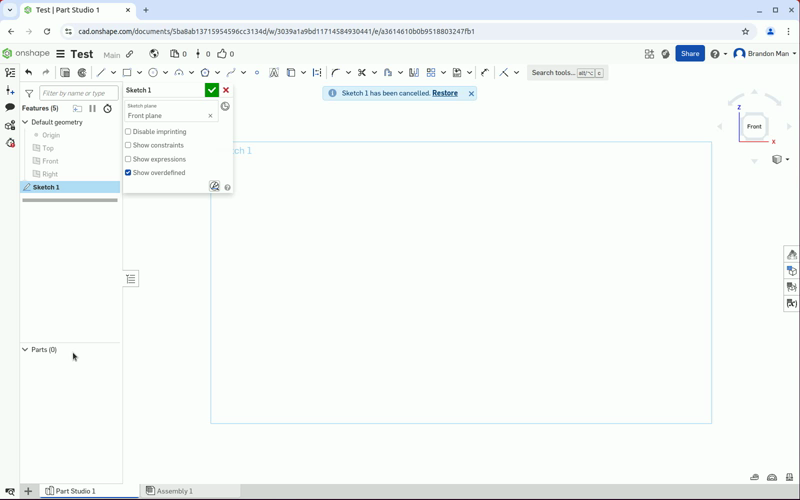
key_down(shift)
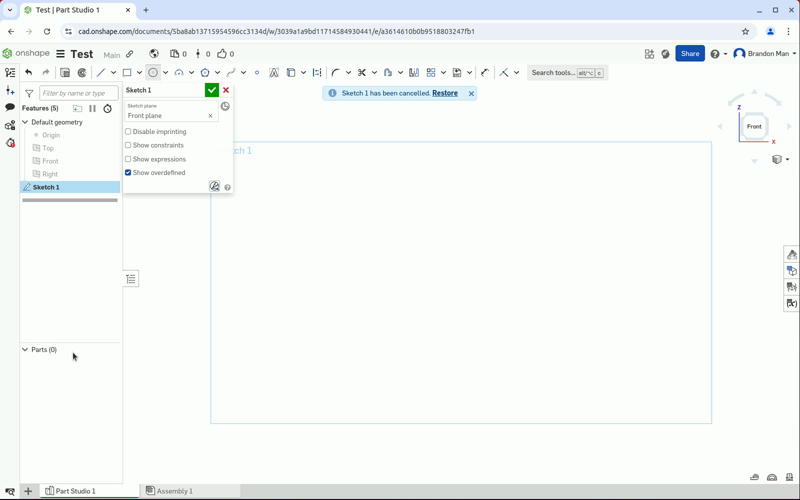
mouse_move(461, 282)
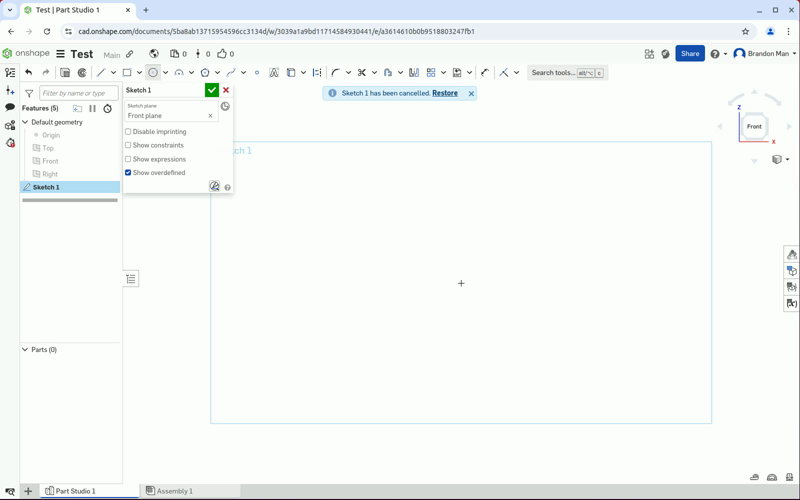
click(461, 282)
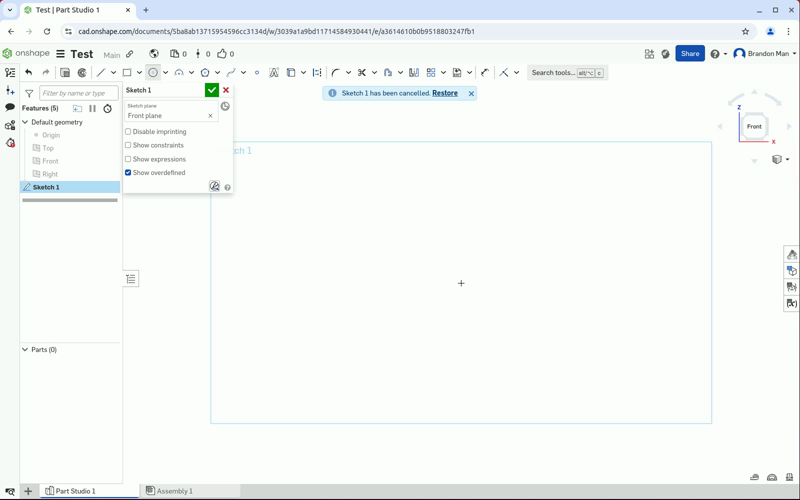
key_up(shift)
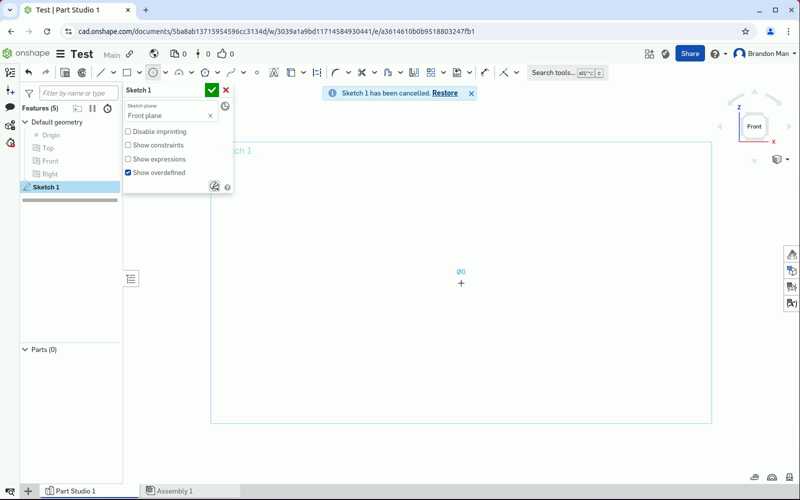
mouse_move(572, 282)
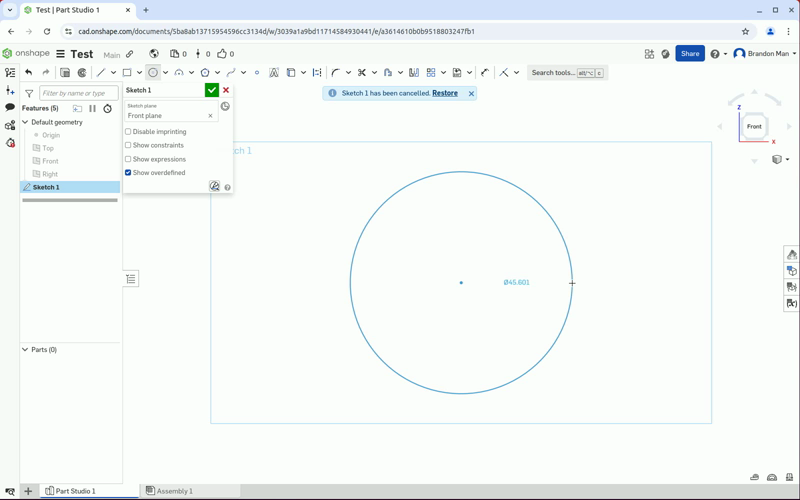
click(572, 282)
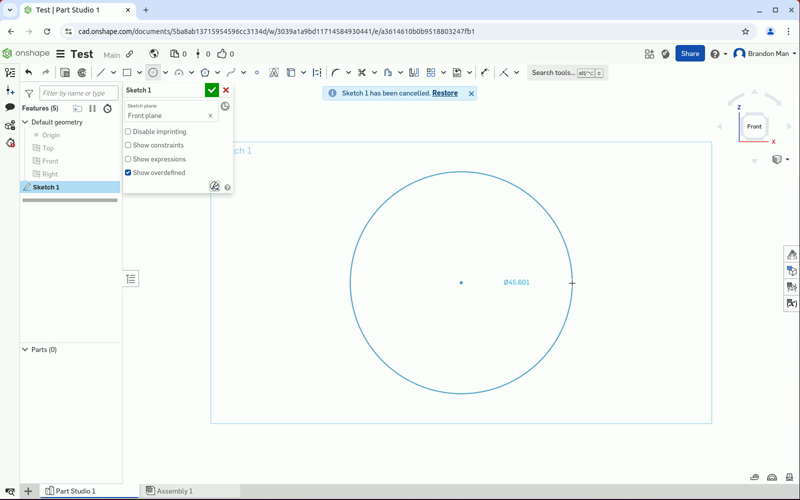
key(esc)
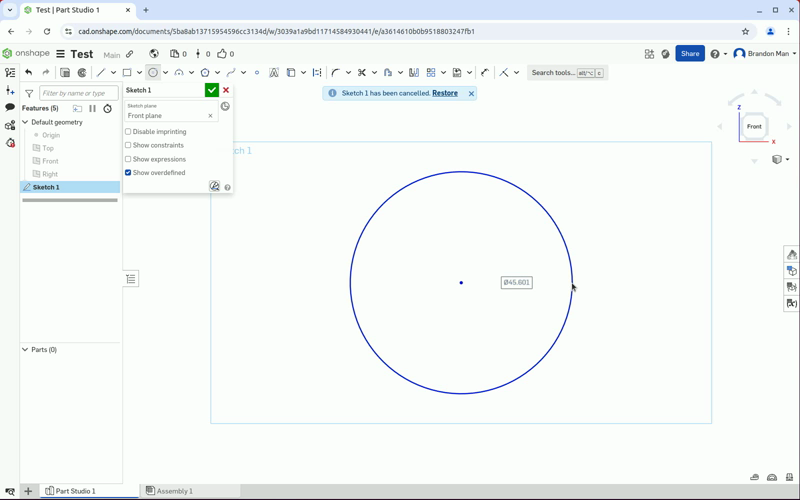
mouse_move(400, 238)
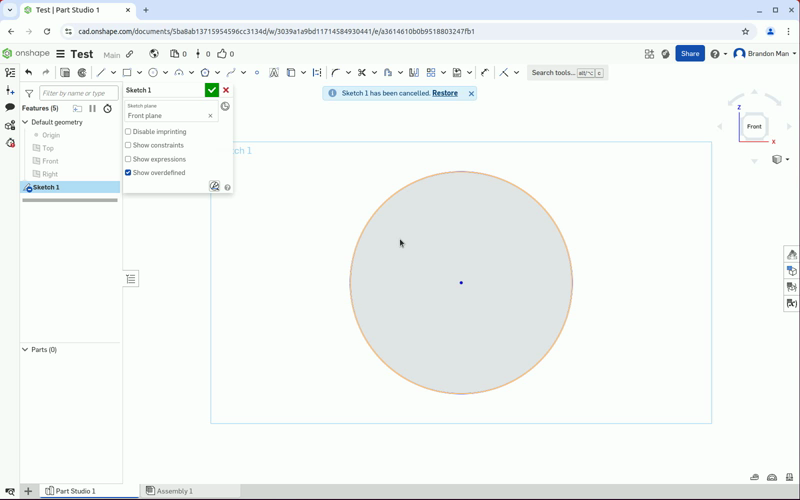
click(400, 238)
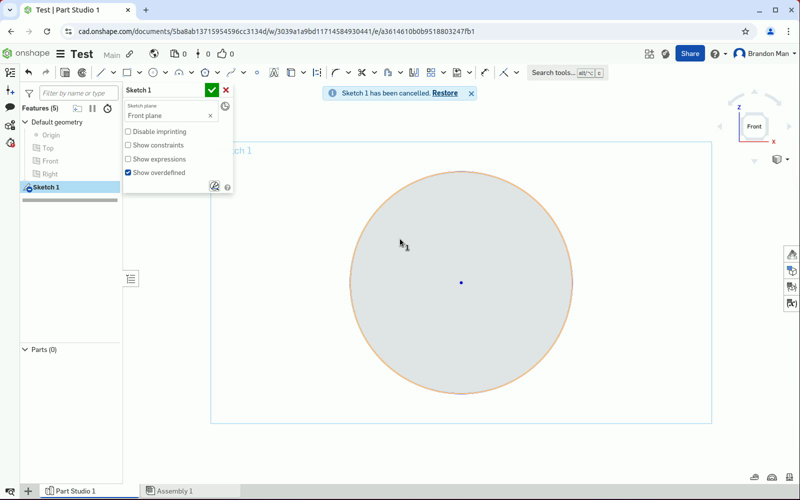
mouse_move(73, 352)
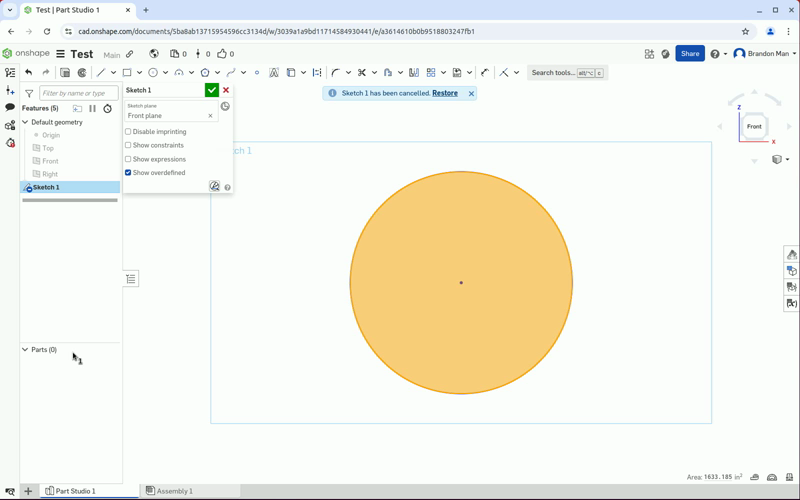
key(shift+y)
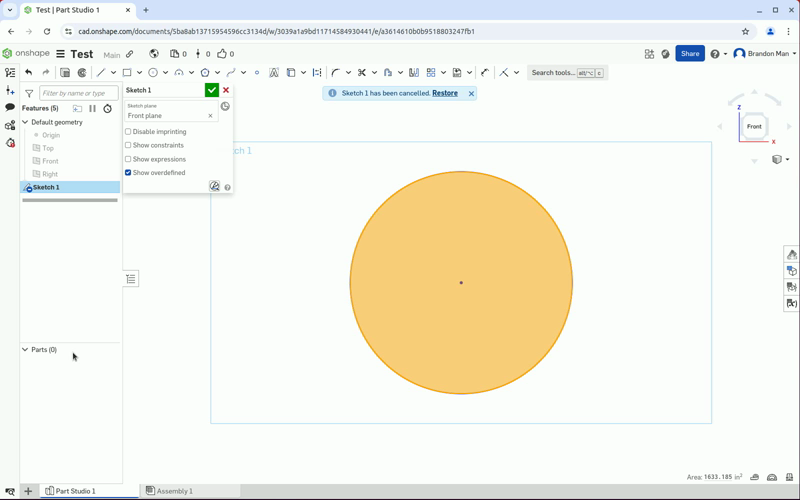
key(shift+e)
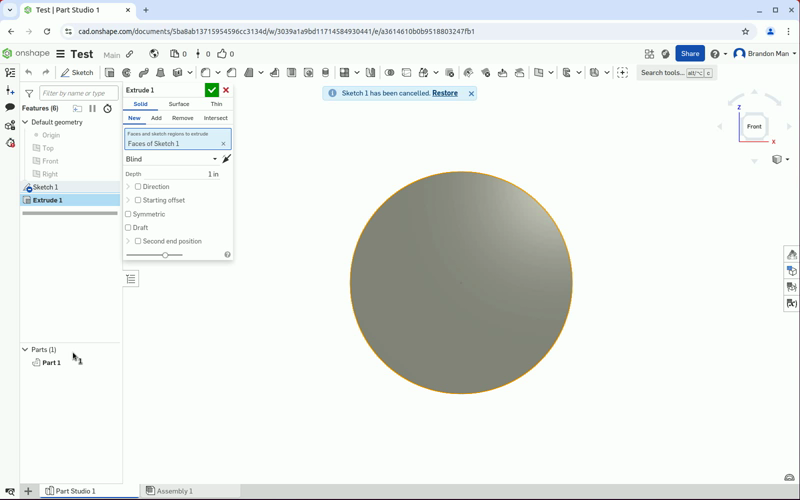
mouse_move(143, 106)
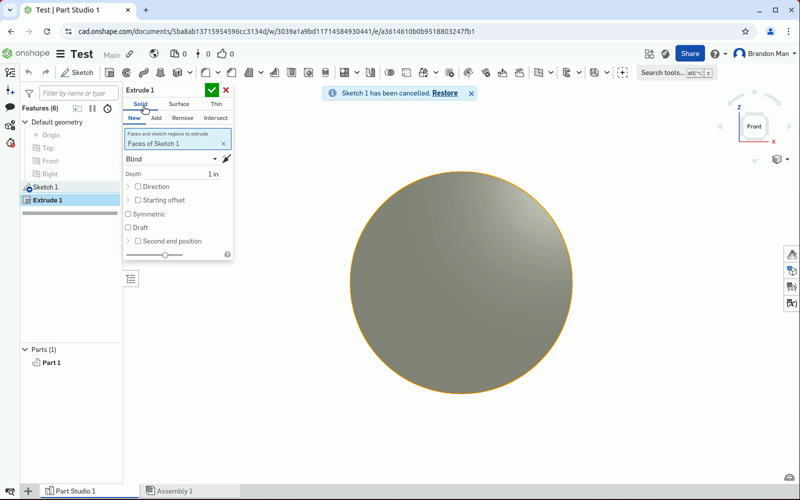
click(143, 106)
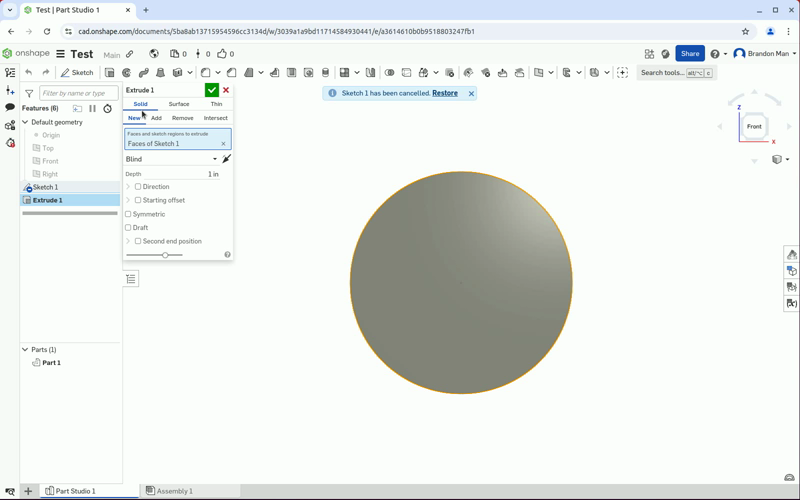
mouse_move(137, 120)
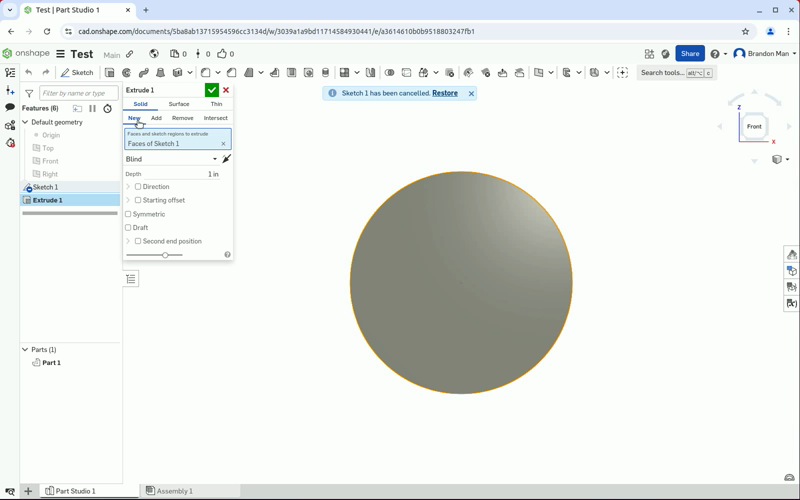
click(137, 120)
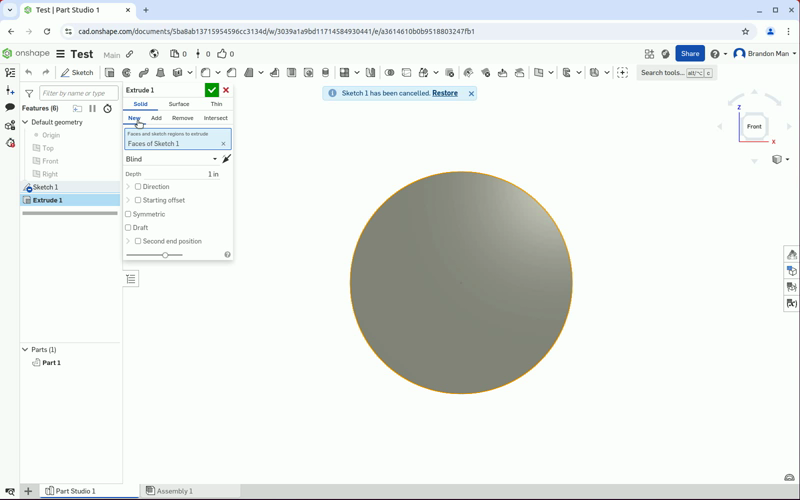
key(tab, 4)
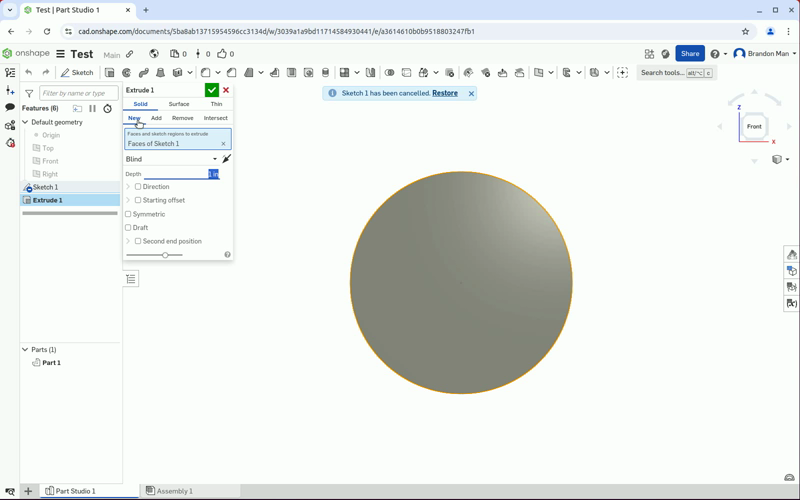
text(11.073)
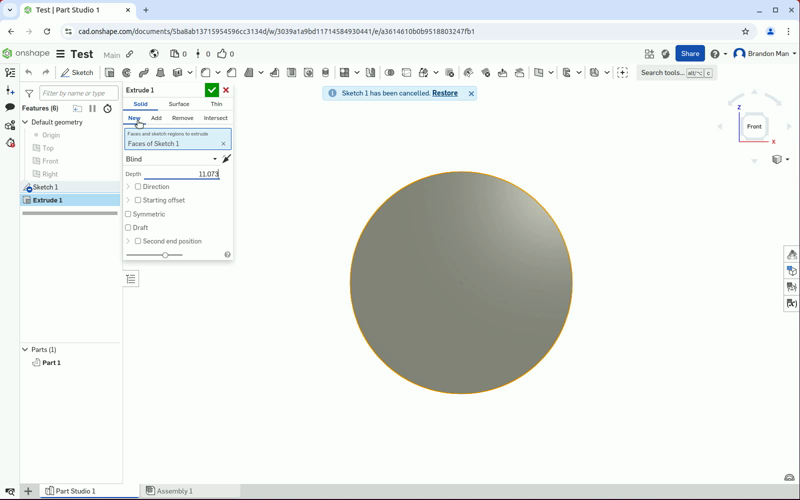
key(enter)
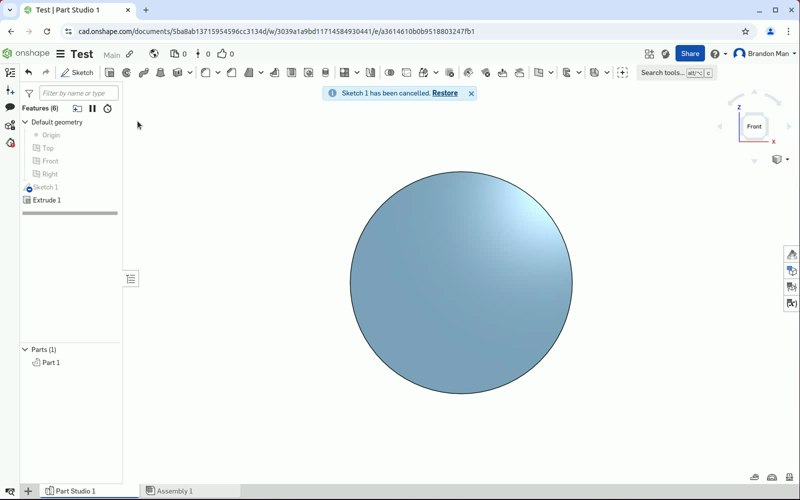
key(shift+h)
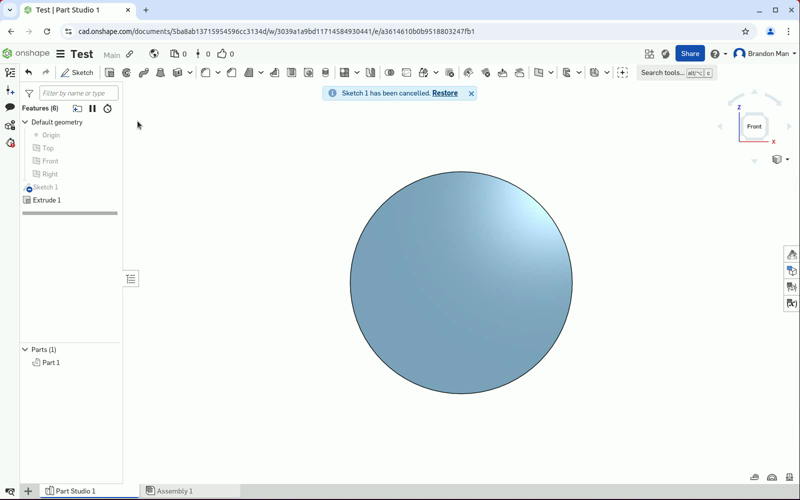
key(shift+h)
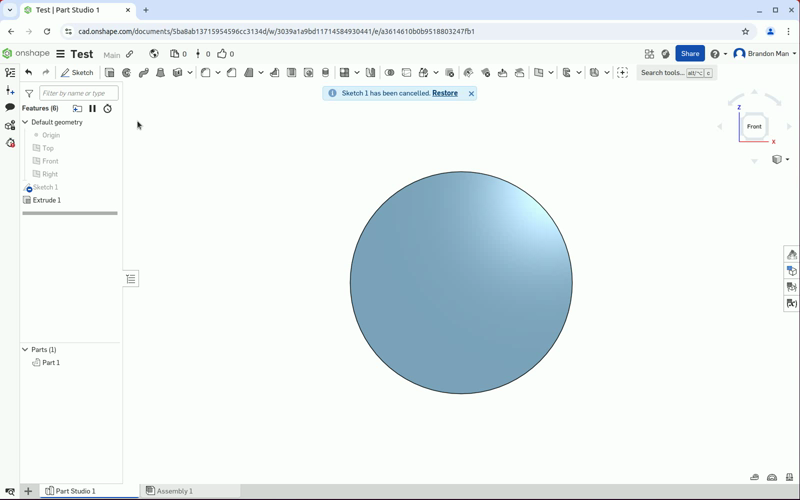
mouse_move(73, 189)
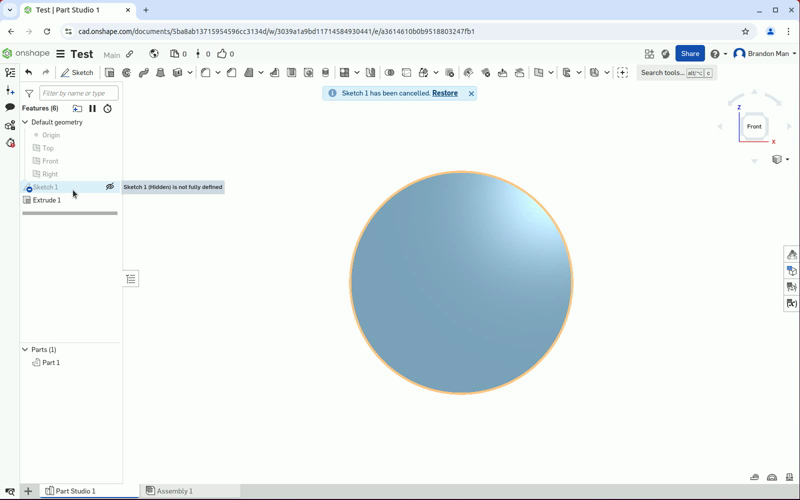
click(73, 189)
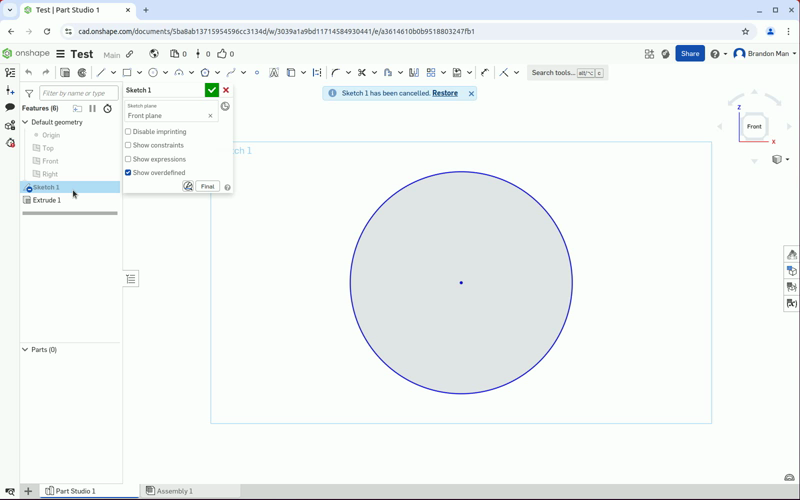
mouse_move(229, 92)
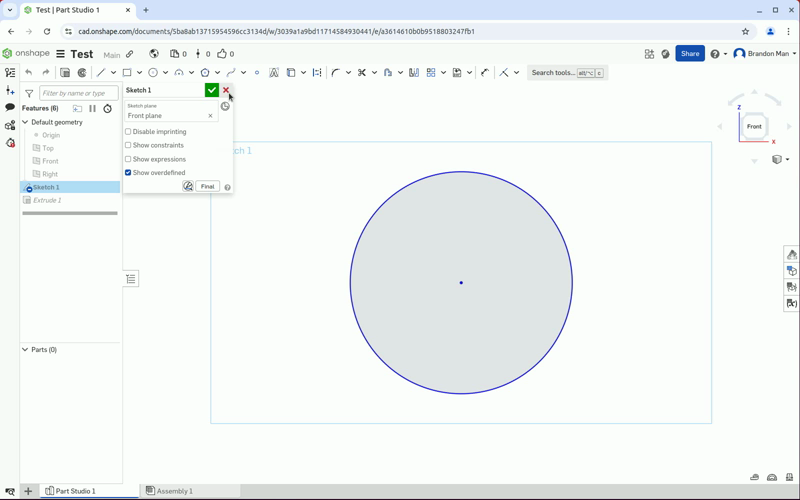
click(229, 92)
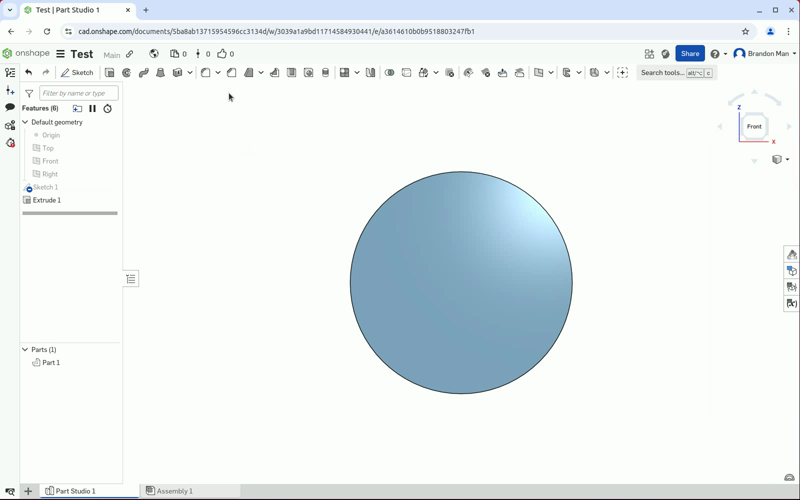
mouse_move(541, 75)
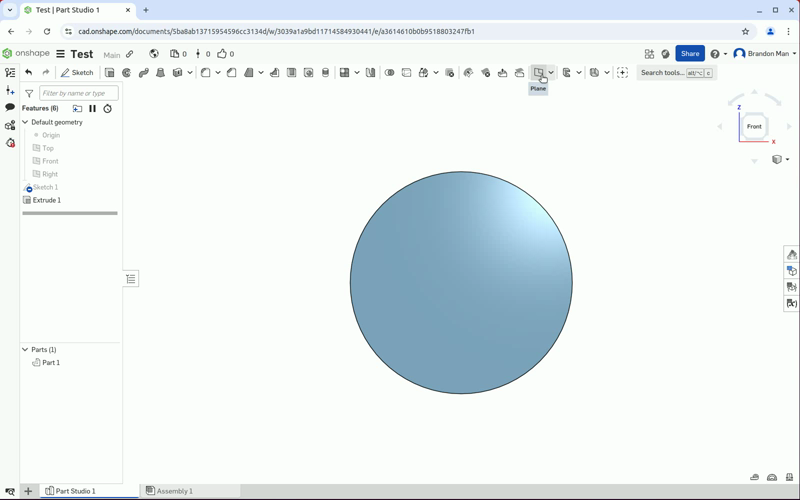
click(541, 75)
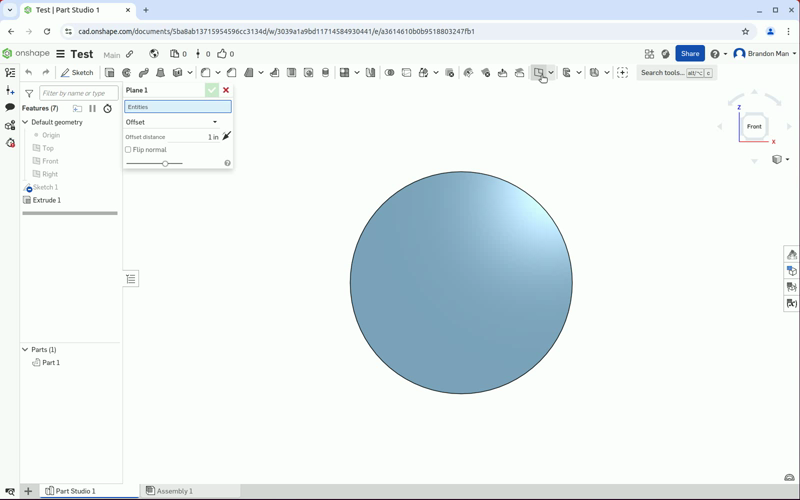
mouse_move(73, 163)
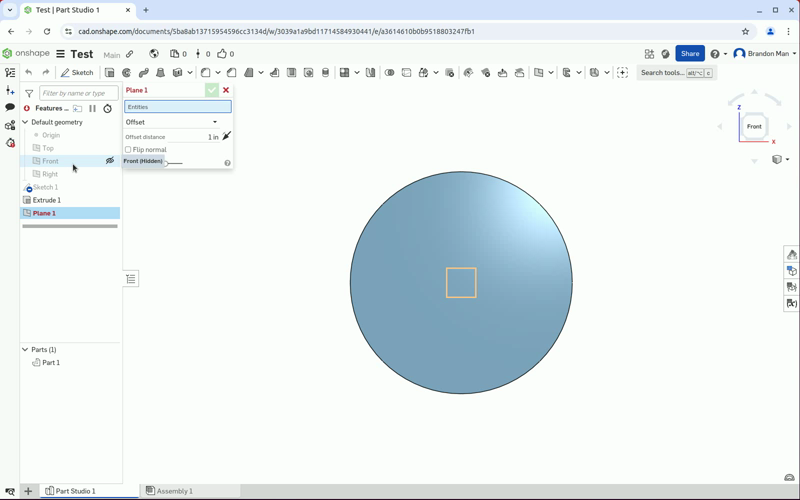
click(73, 163)
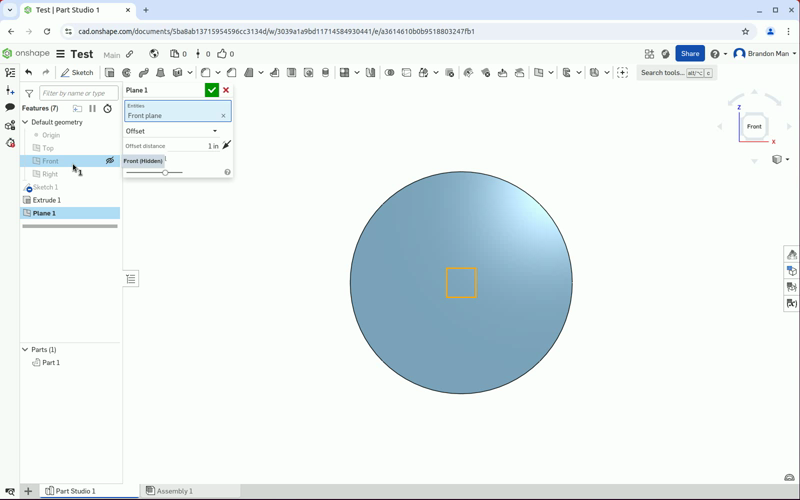
key(tab, 2)
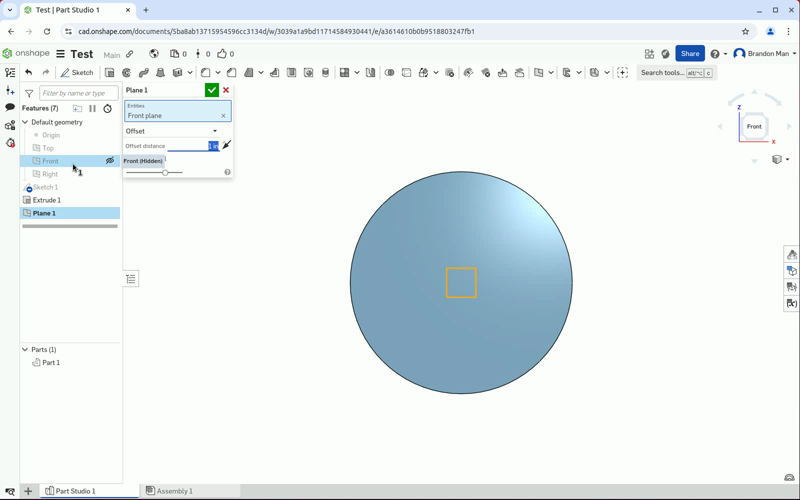
text(11.061)
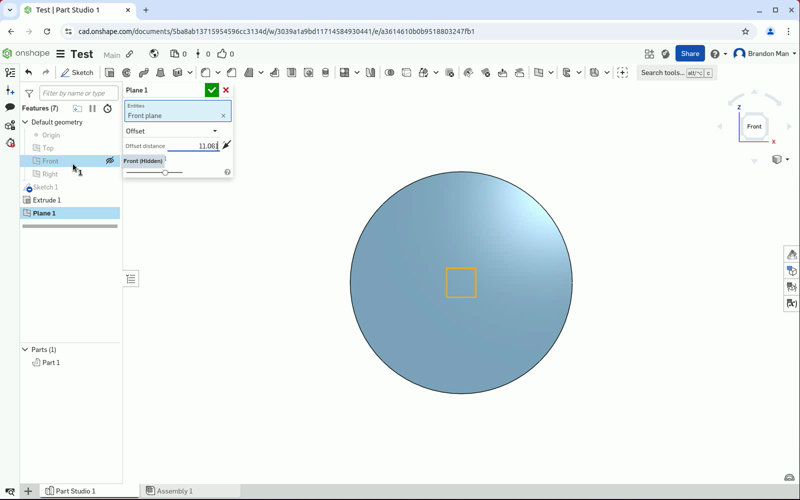
key(enter, 2)
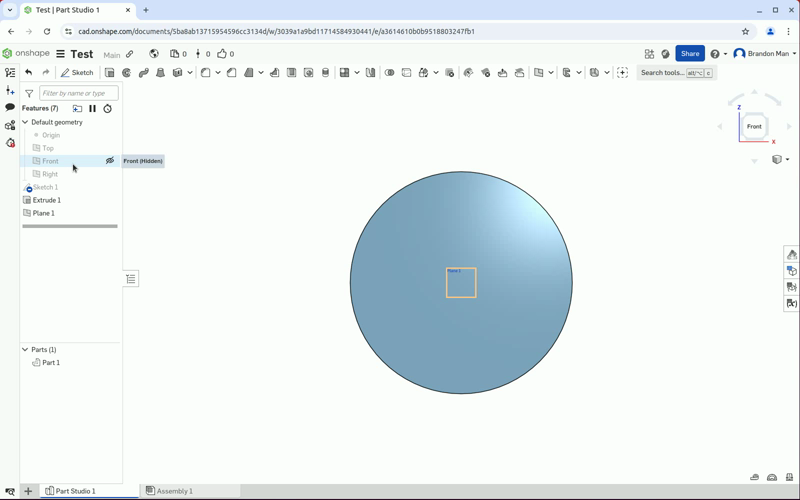
key(shift+s)
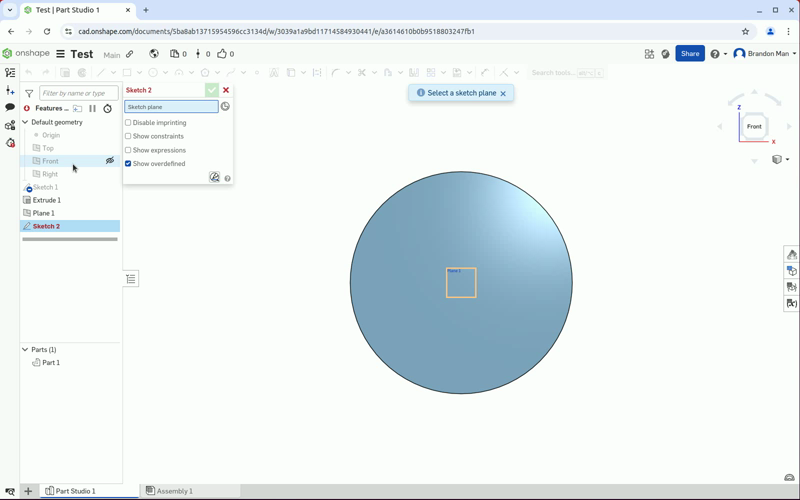
mouse_move(73, 215)
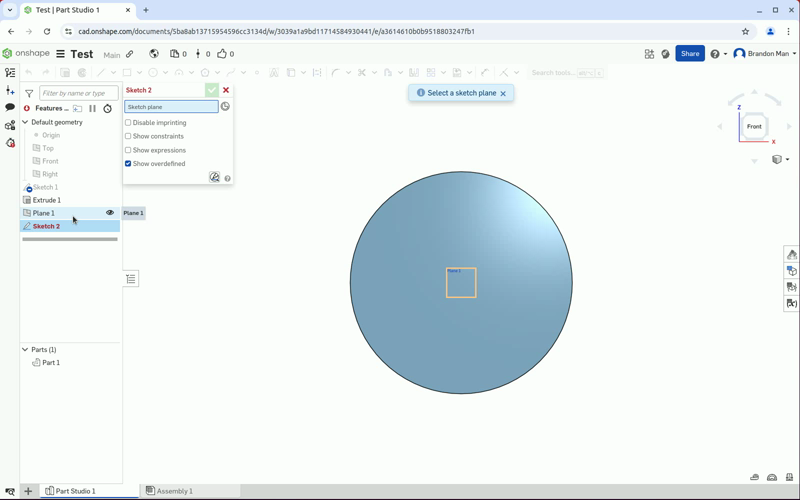
click(73, 215)
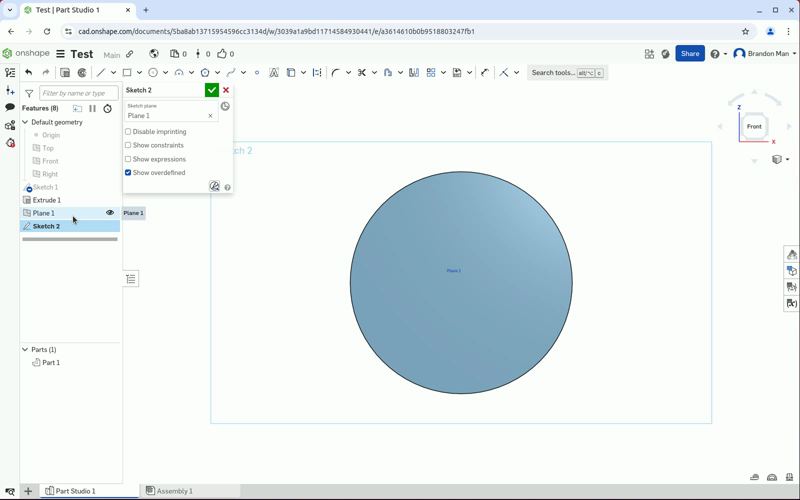
mouse_move(73, 352)
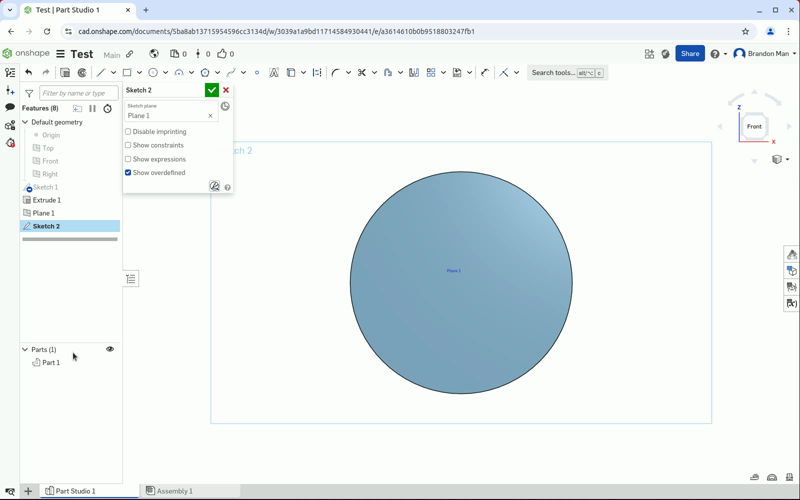
key(y)
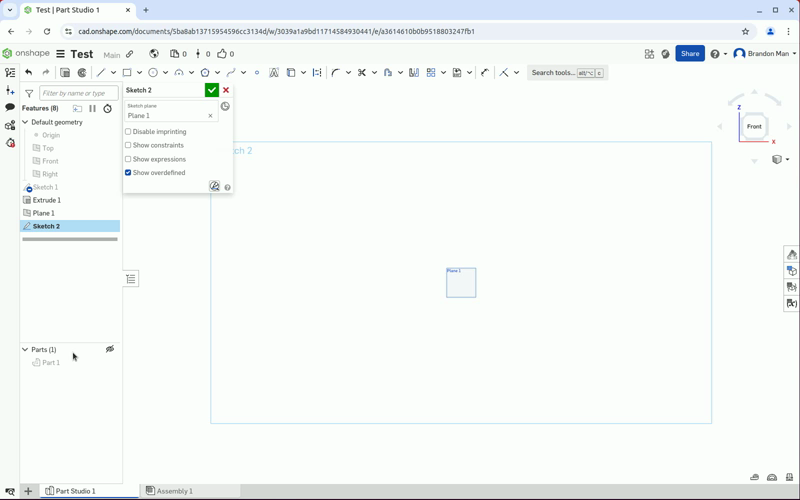
key(l)
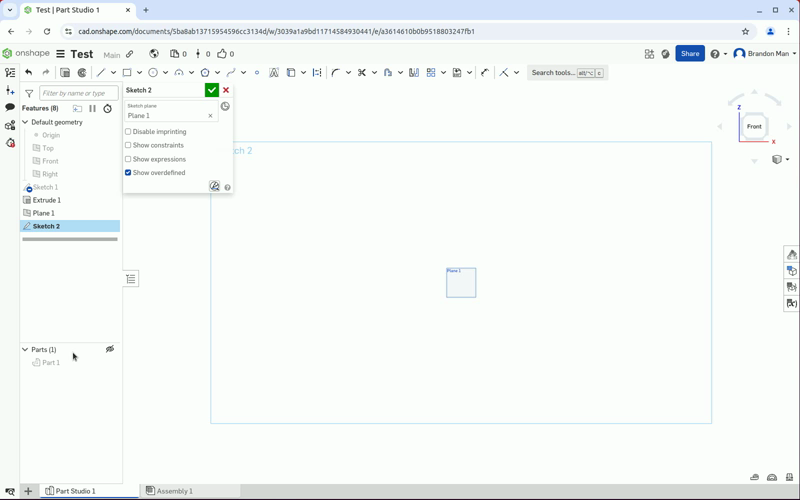
key_down(shift)
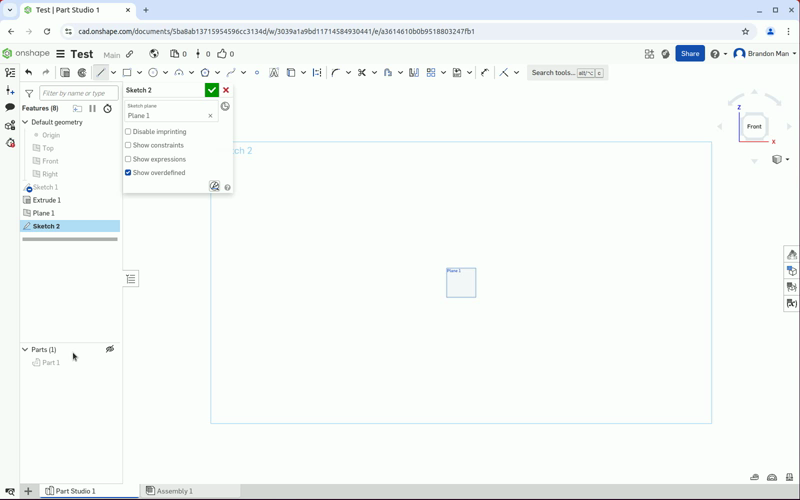
mouse_move(451, 288)
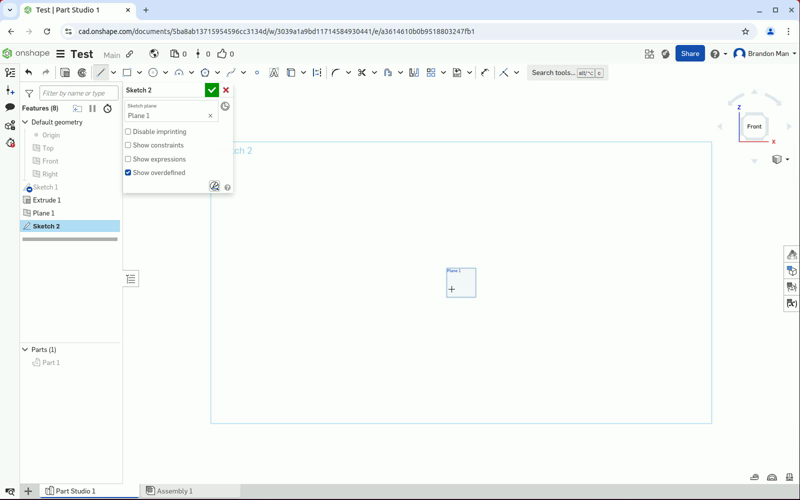
click(451, 288)
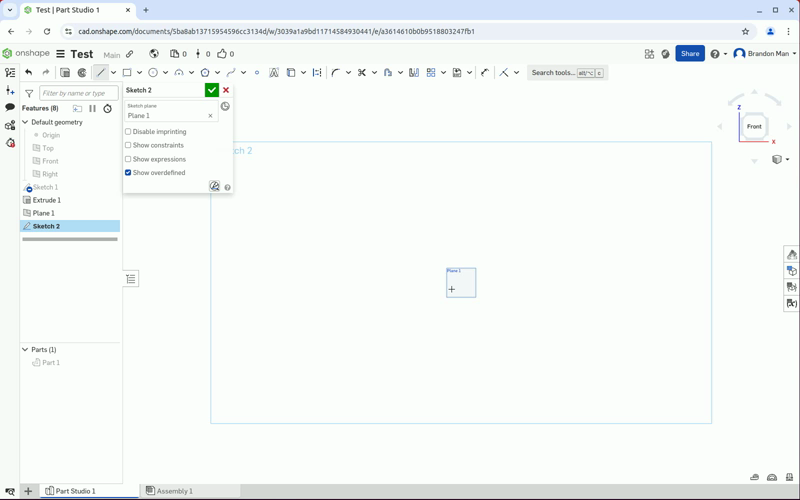
key_up(shift)
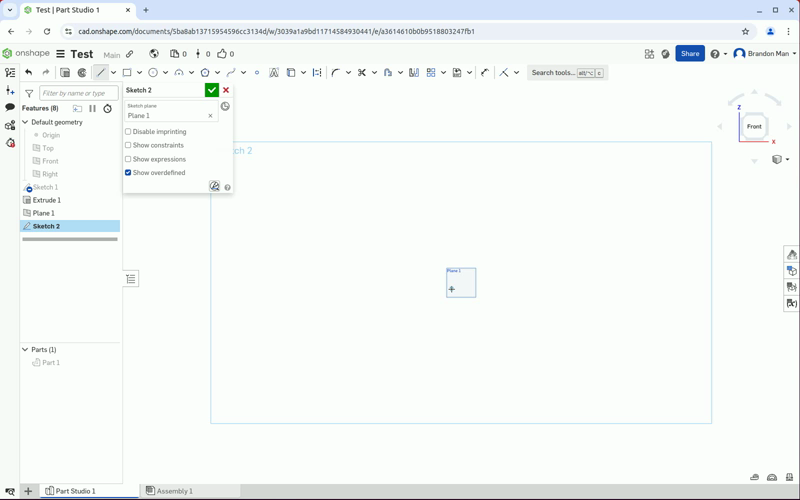
key_down(shift)
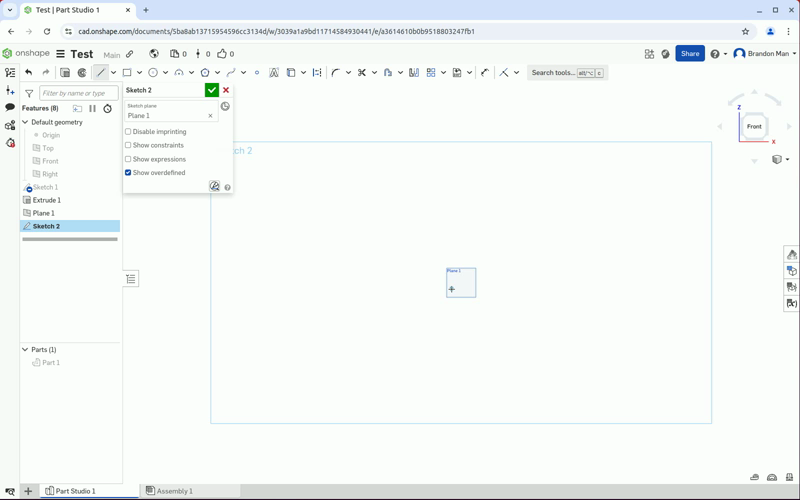
mouse_move(481, 288)
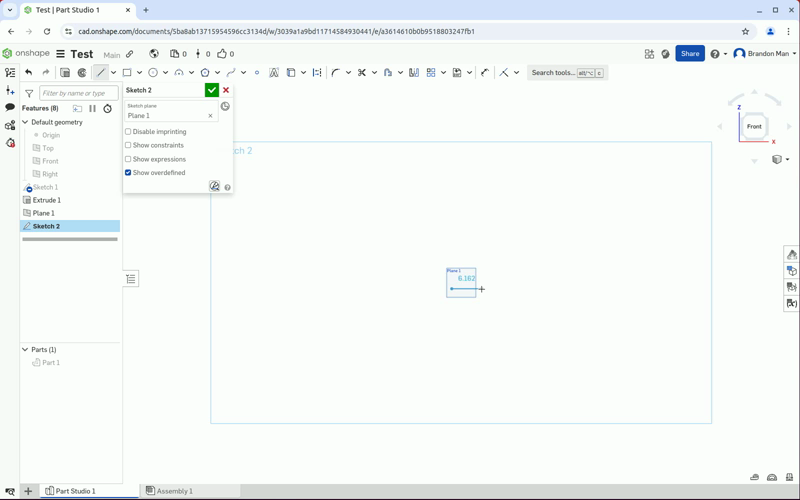
mouse_move(461, 294)
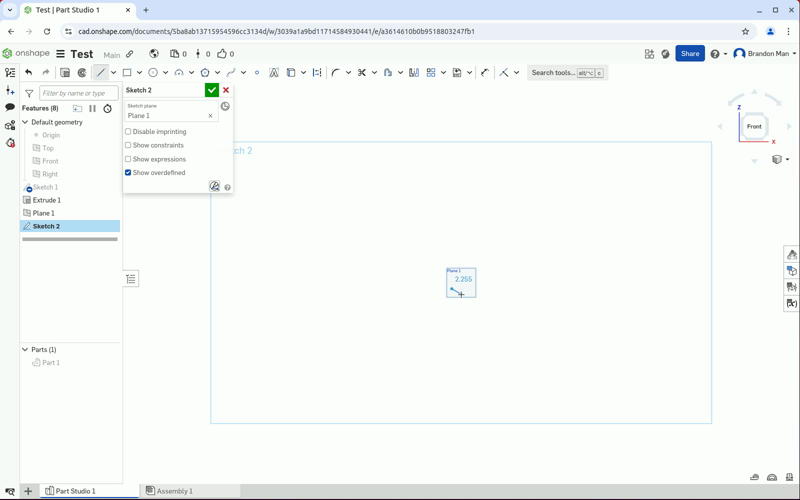
click(461, 294)
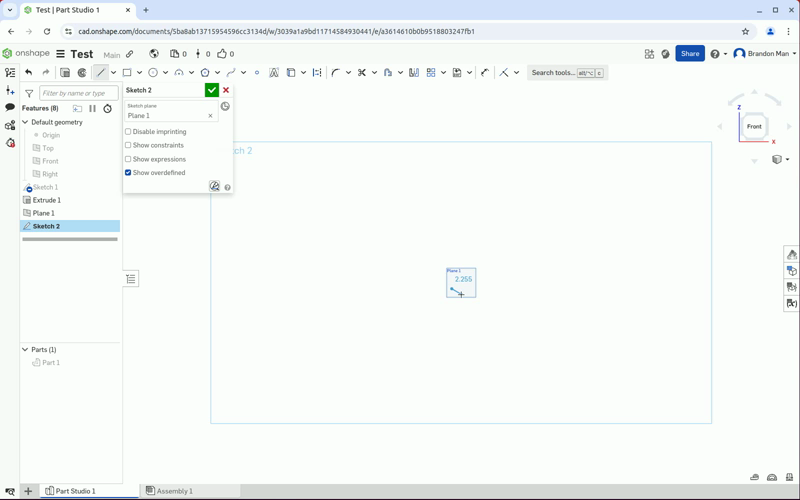
key_up(shift)
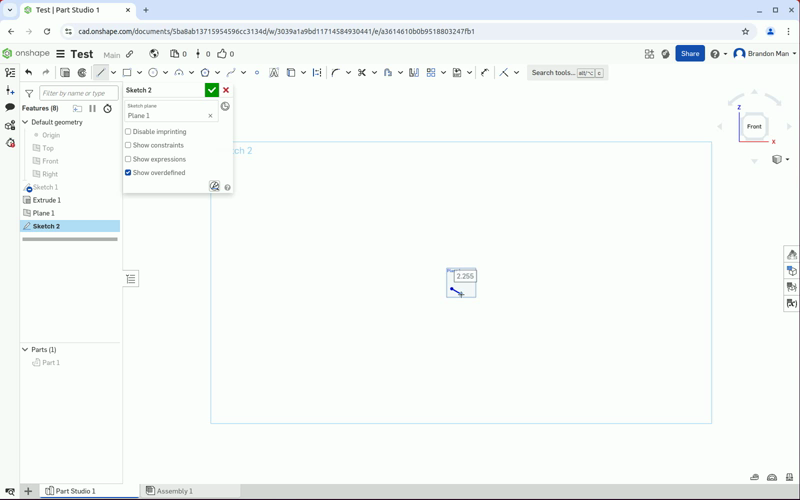
key_down(shift)
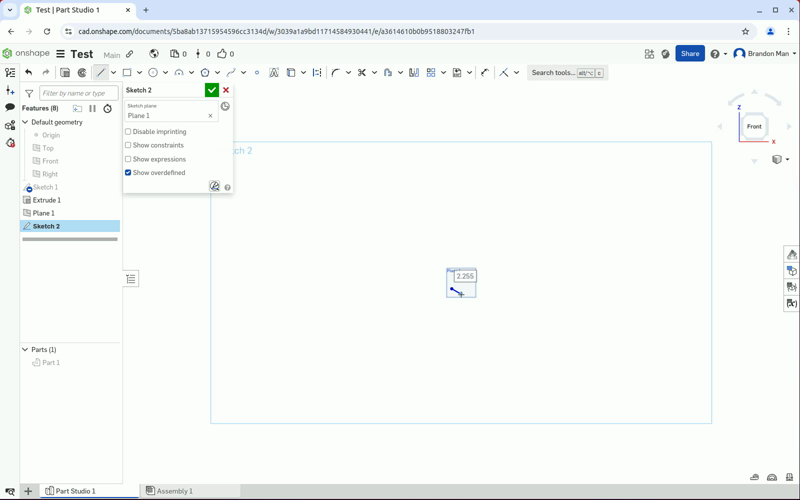
mouse_move(491, 294)
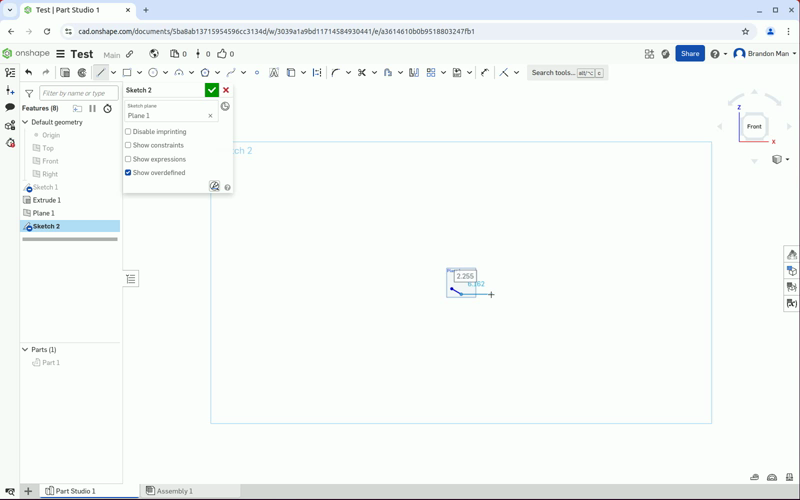
mouse_move(471, 288)
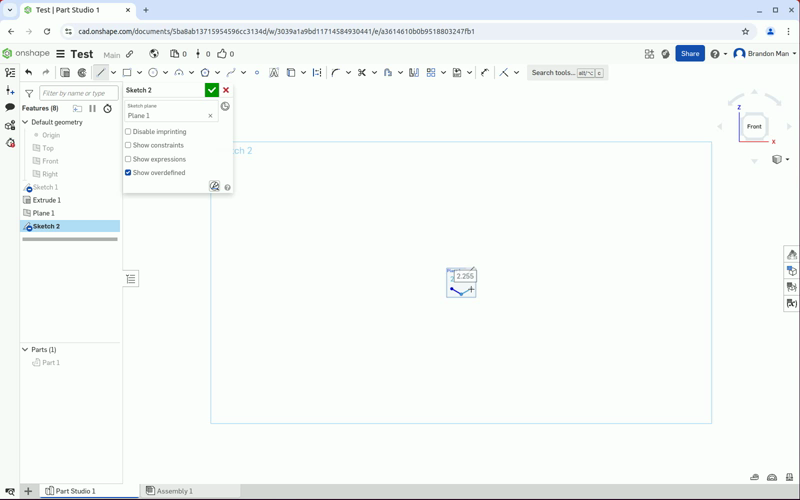
click(471, 288)
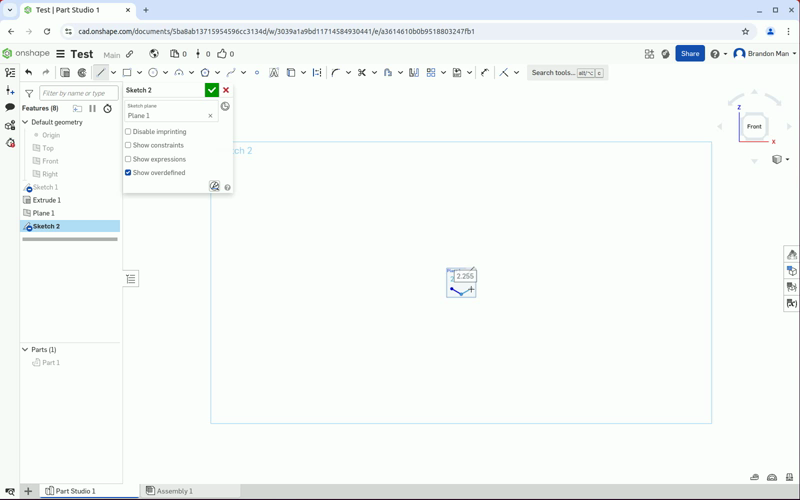
key_up(shift)
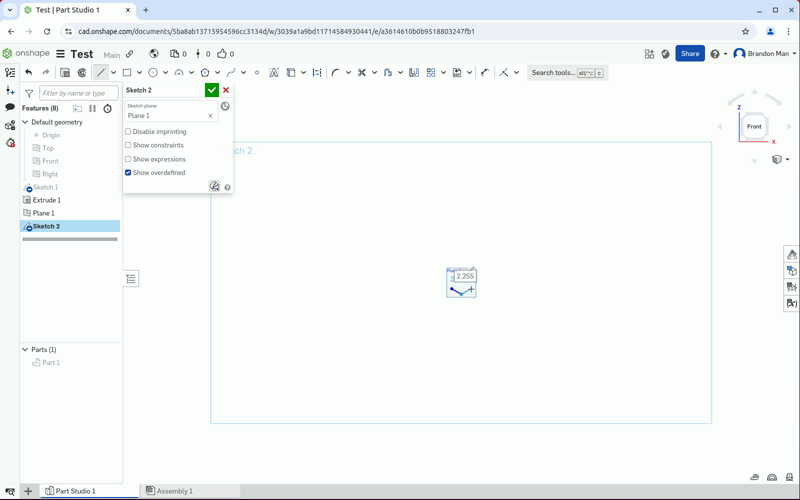
key_down(shift)
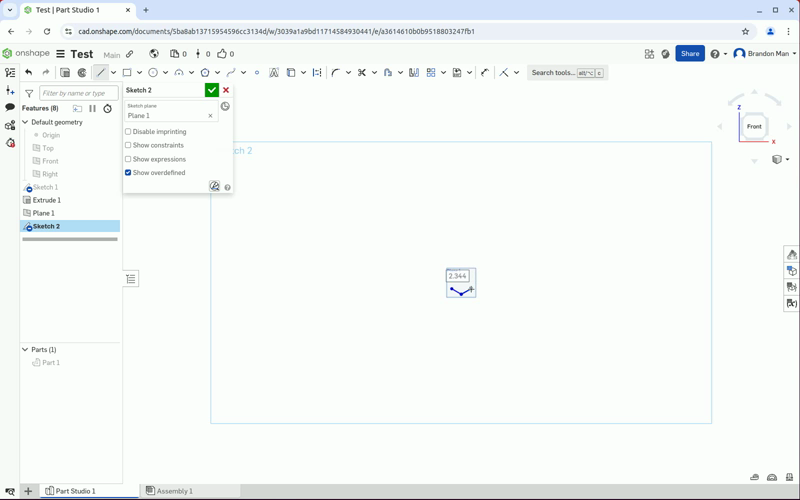
mouse_move(501, 288)
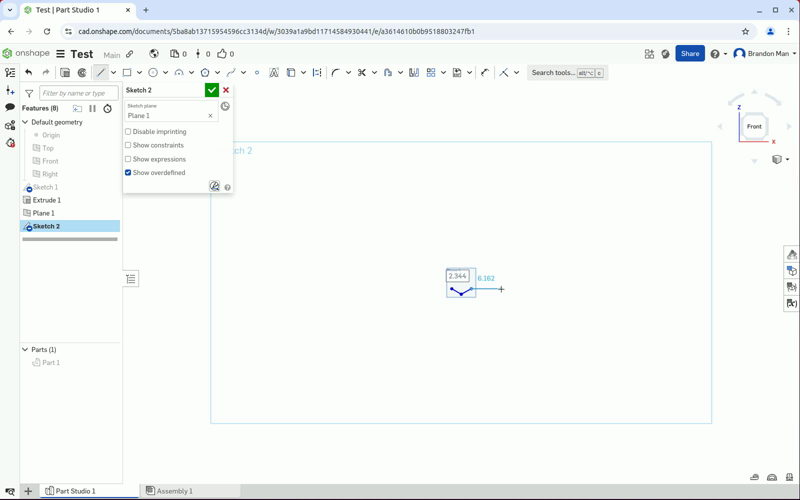
mouse_move(471, 277)
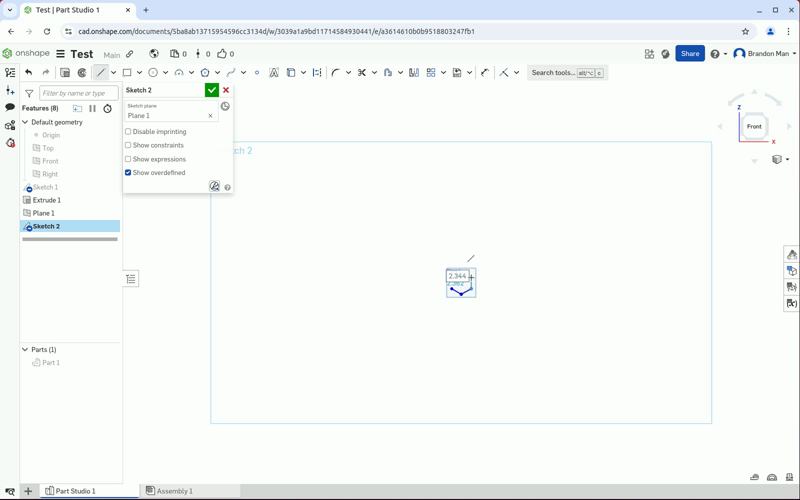
click(471, 277)
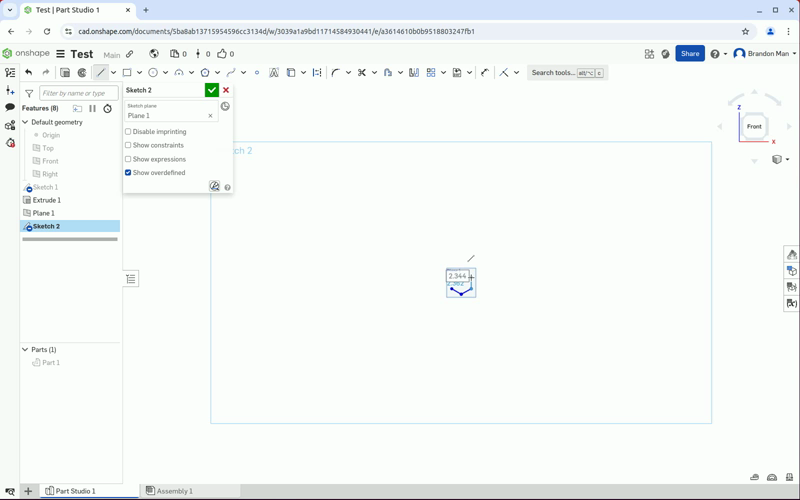
key_up(shift)
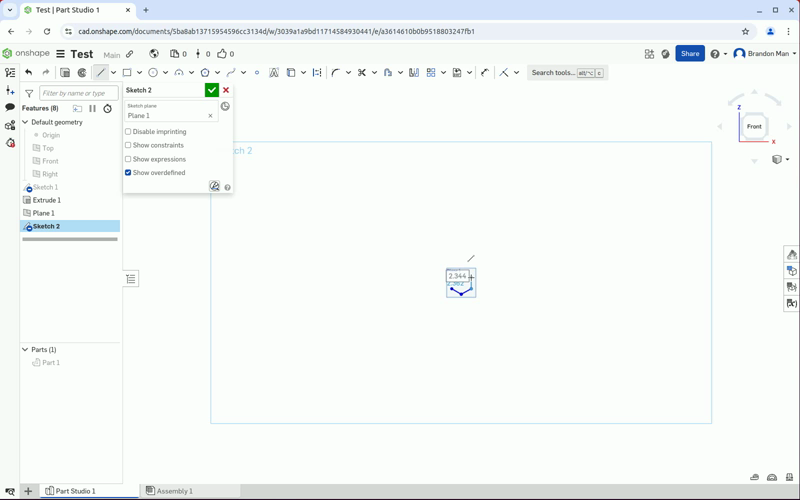
key_down(shift)
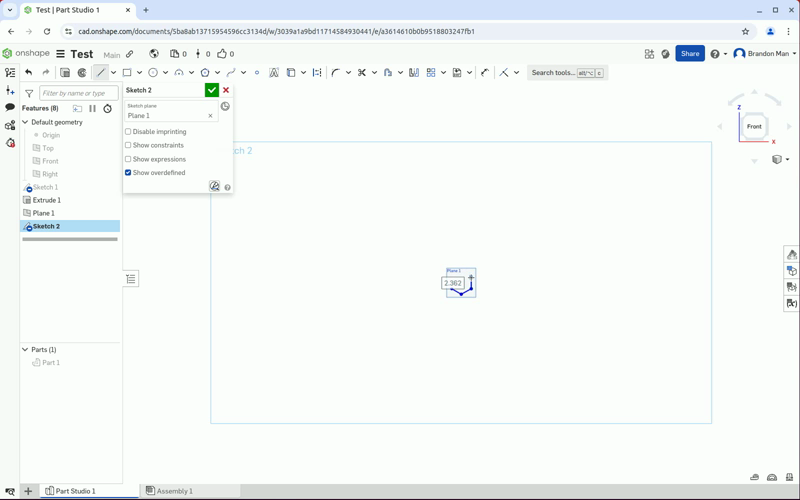
mouse_move(501, 277)
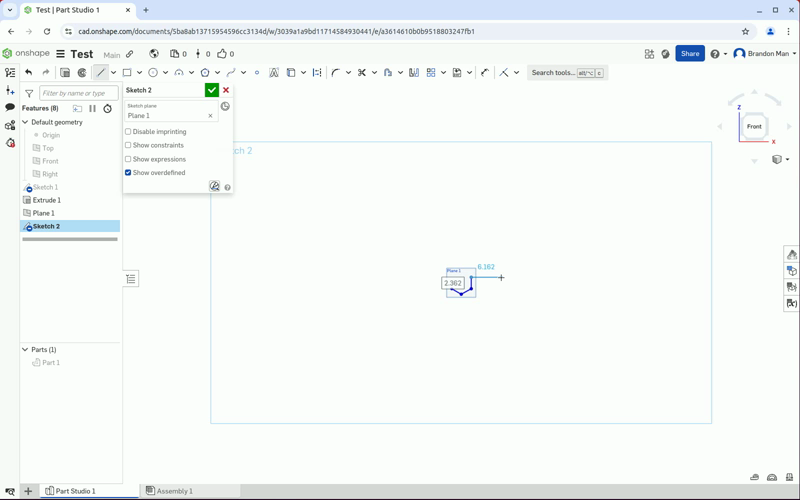
mouse_move(461, 271)
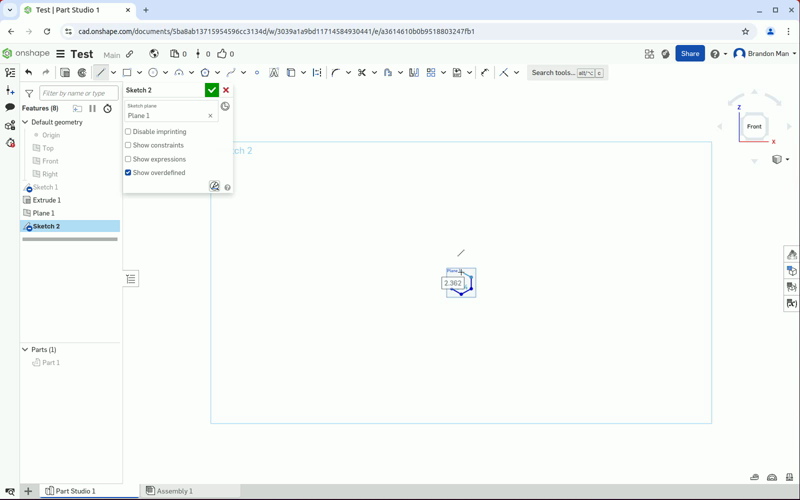
click(461, 271)
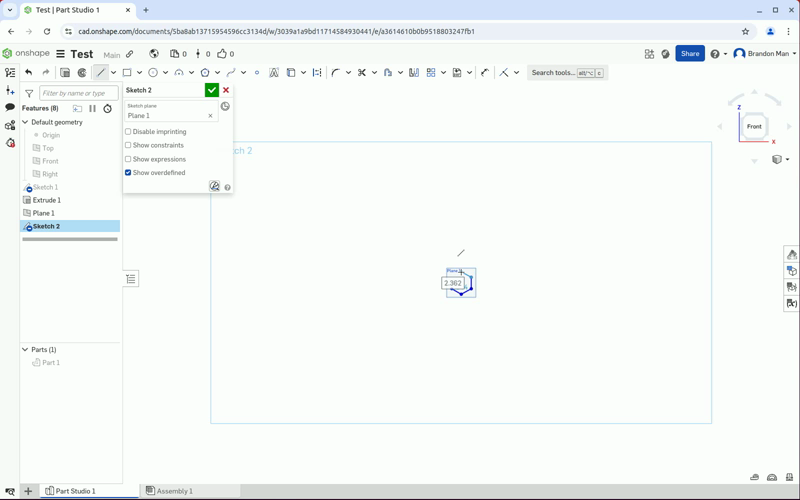
key_up(shift)
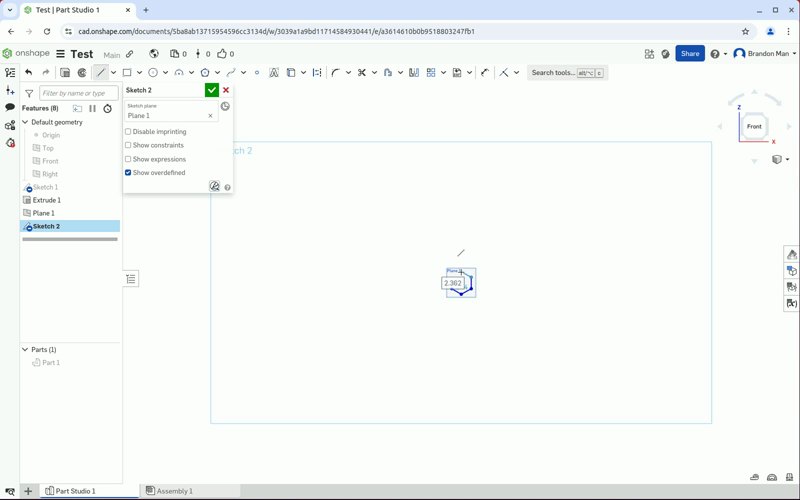
key_down(shift)
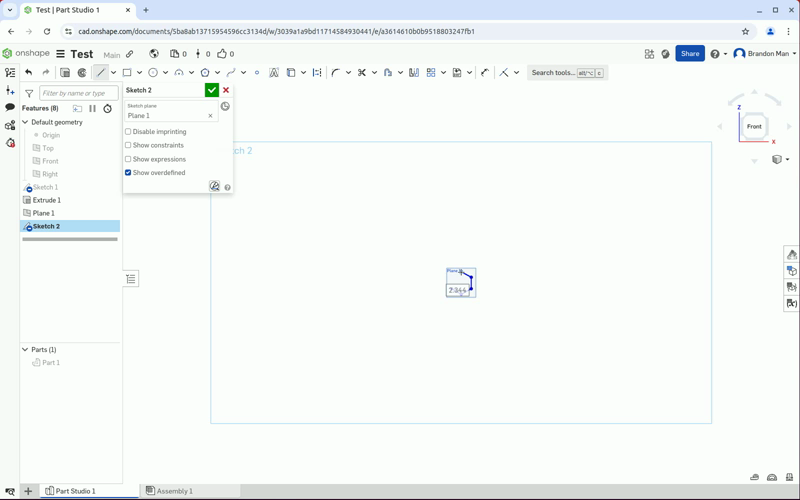
mouse_move(491, 271)
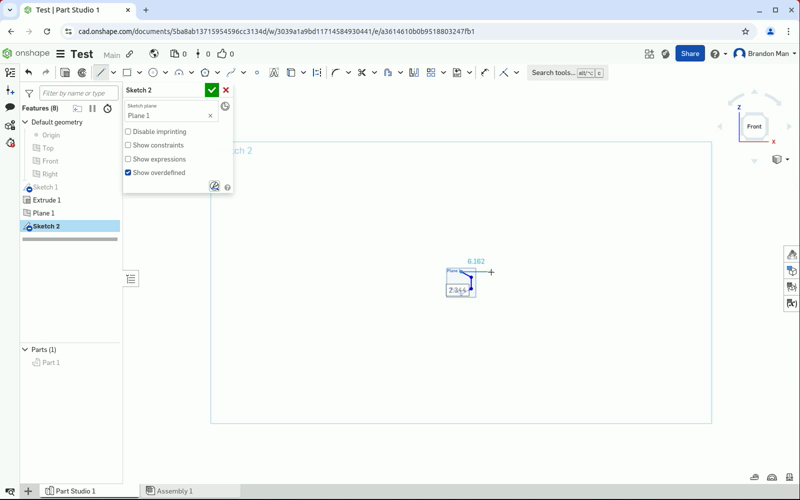
mouse_move(451, 277)
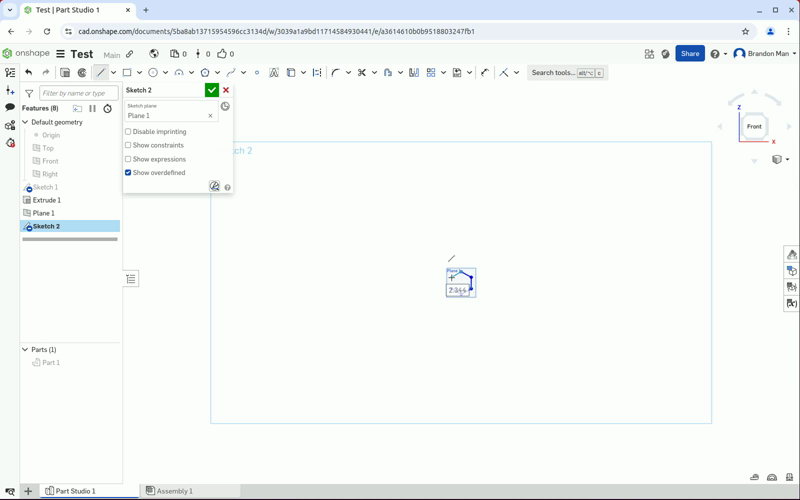
click(451, 277)
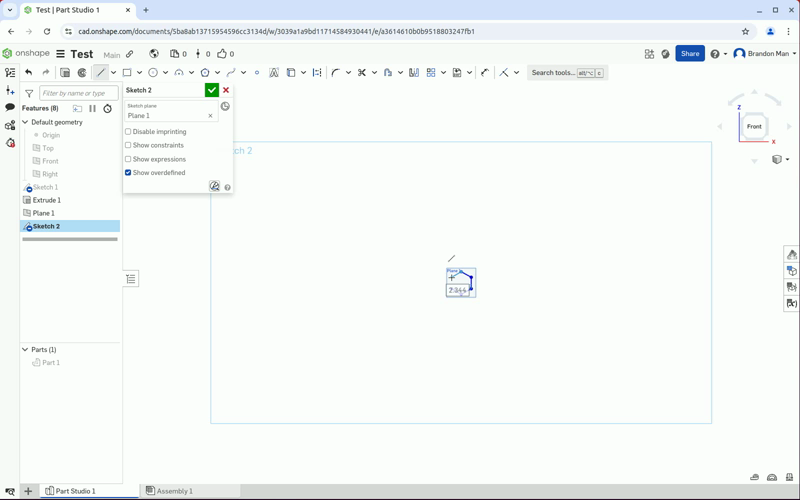
key_up(shift)
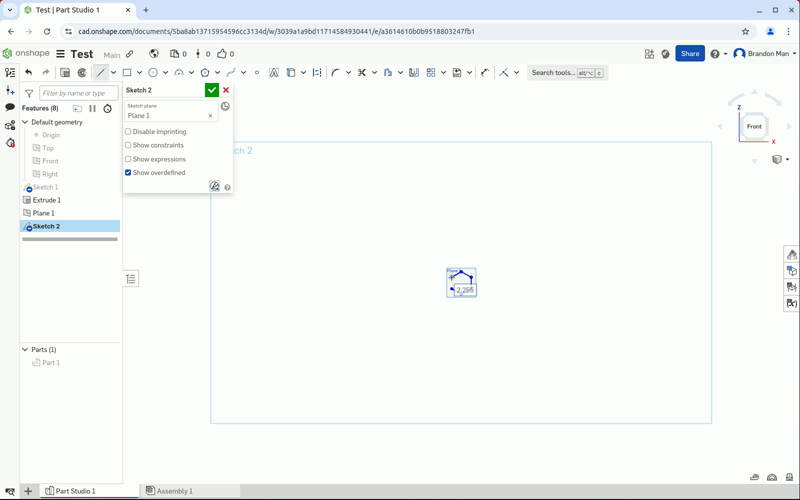
mouse_move(481, 277)
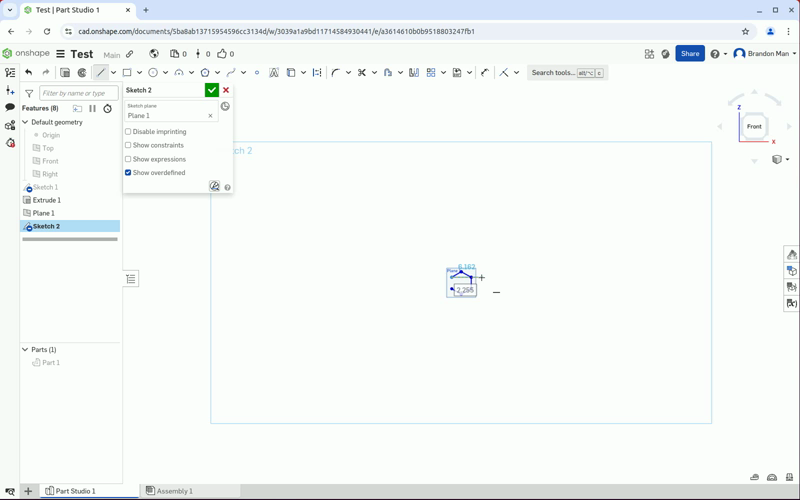
key_down(shift)
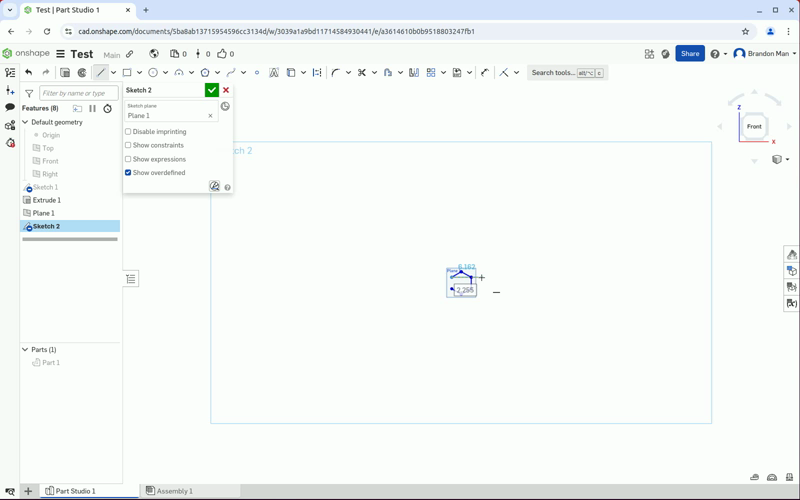
mouse_move(451, 288)
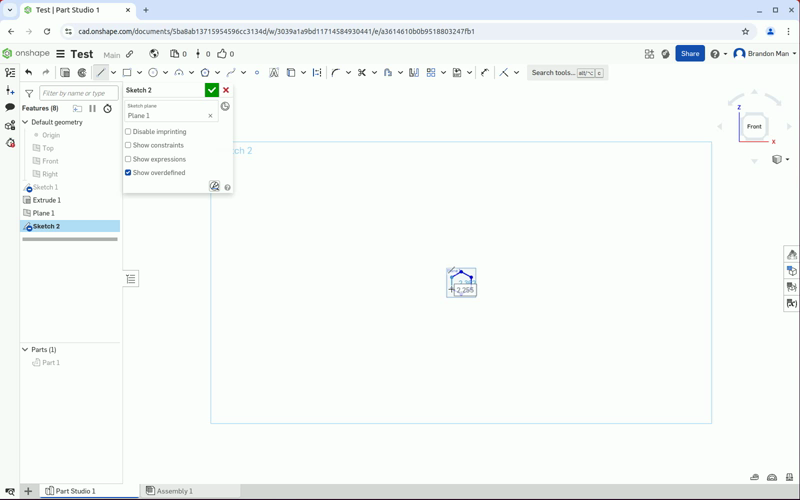
key_up(shift)
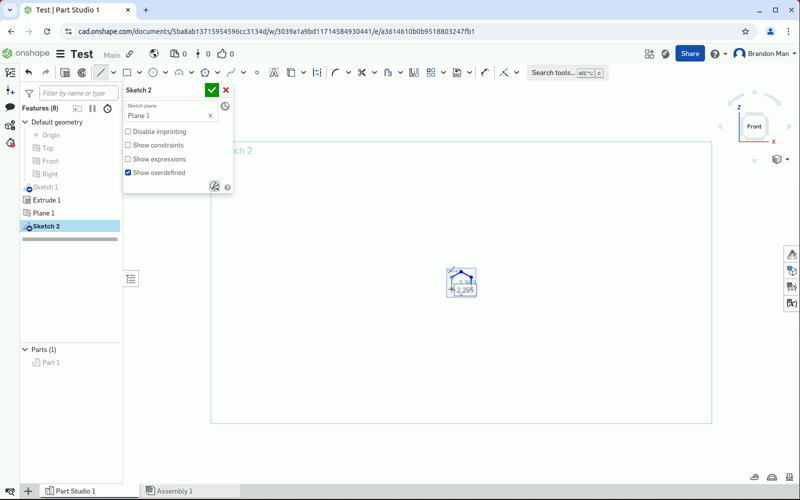
click(451, 288)
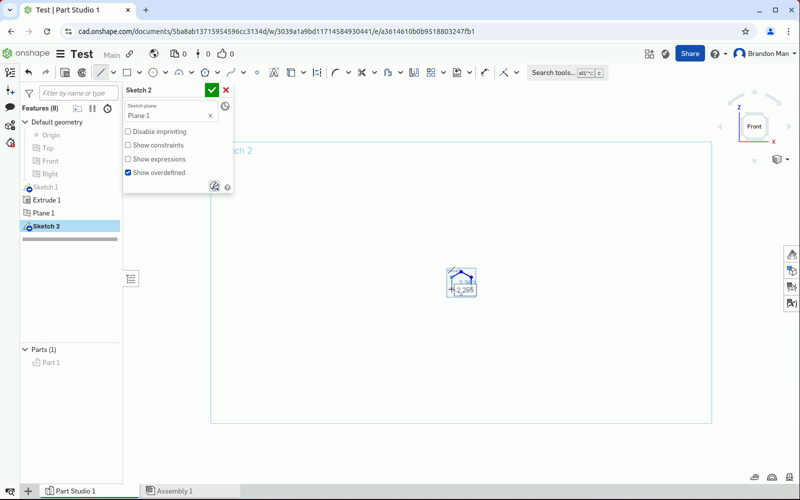
key(esc)
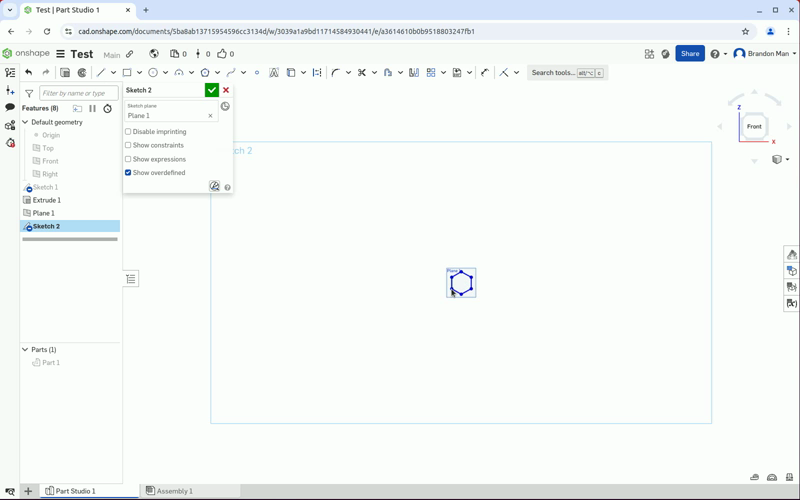
mouse_move(468, 289)
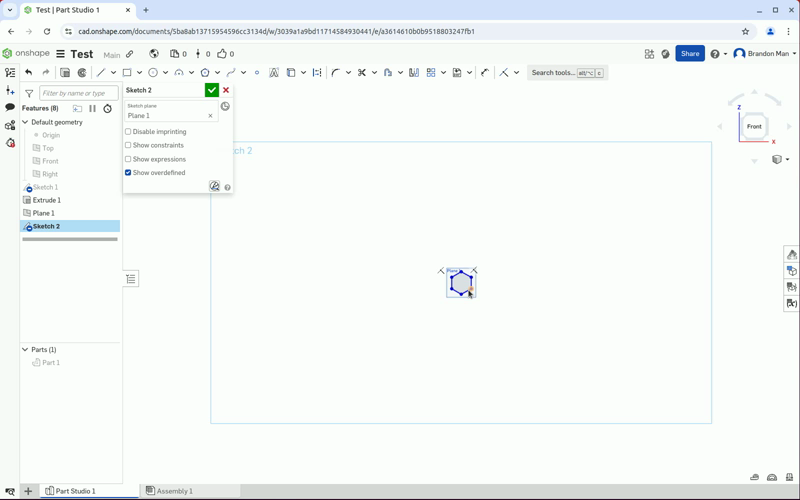
scroll(6)
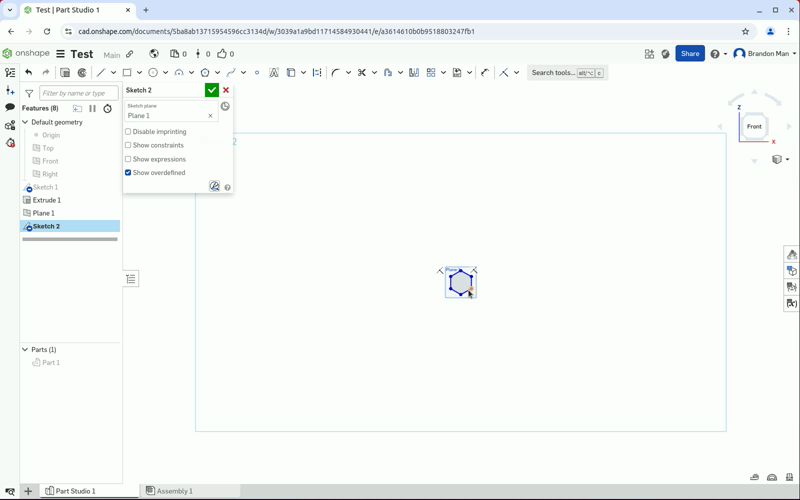
scroll(6)
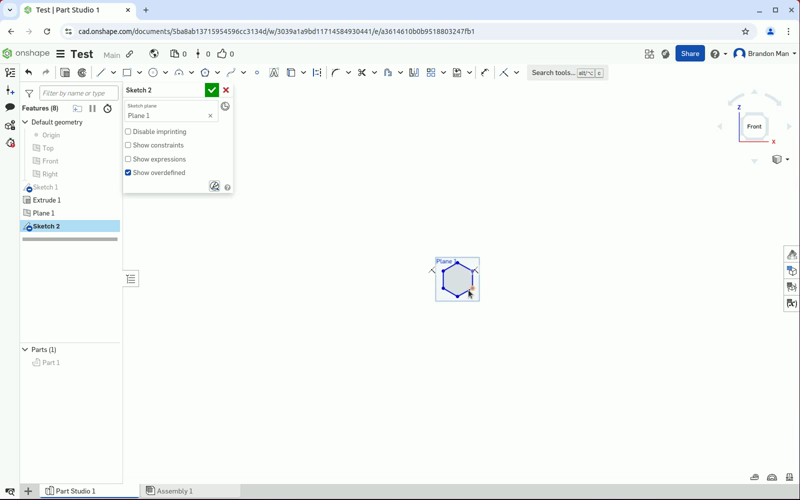
scroll(6)
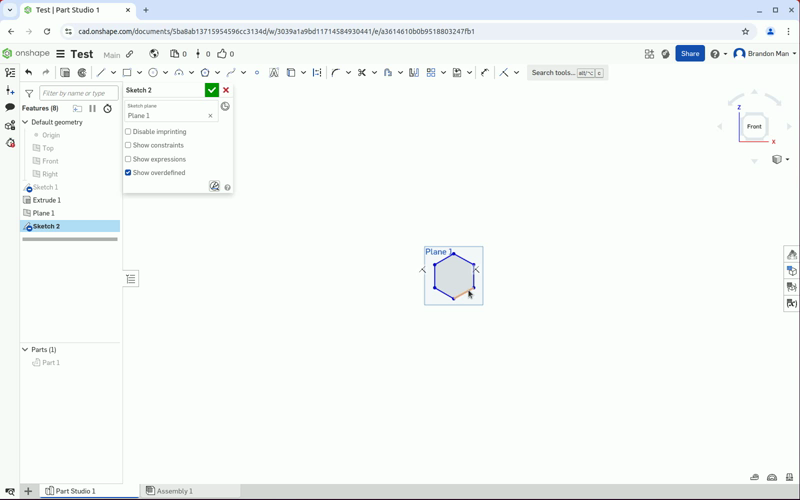
scroll(6)
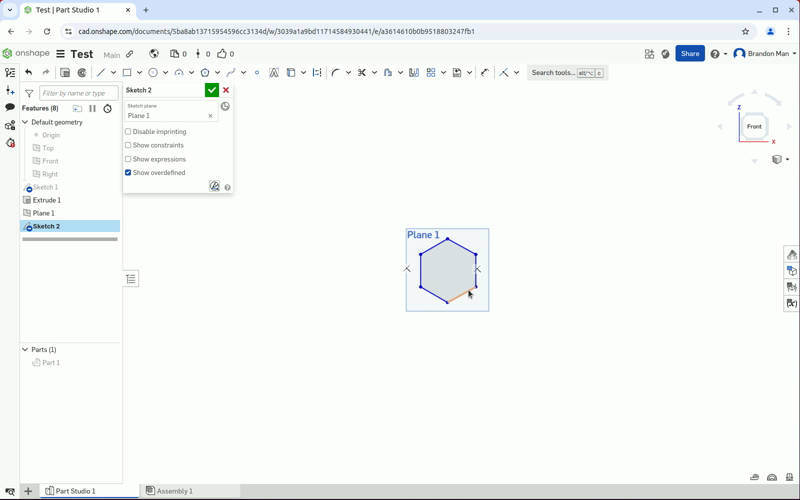
scroll(6)
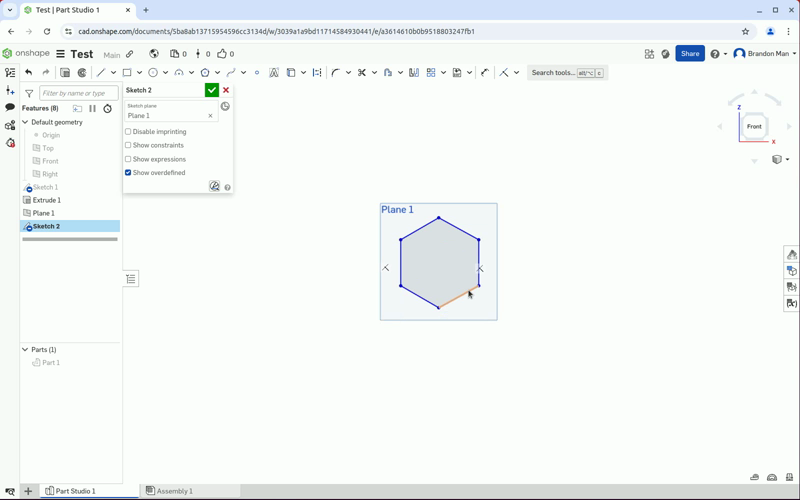
scroll(6)
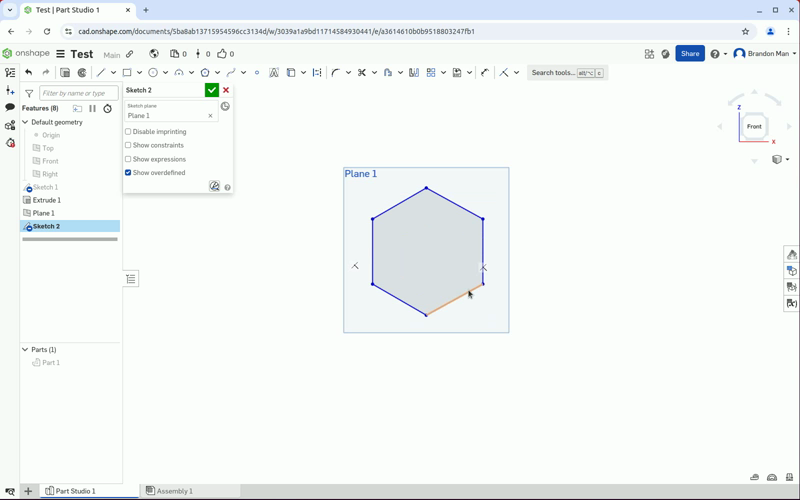
scroll(6)
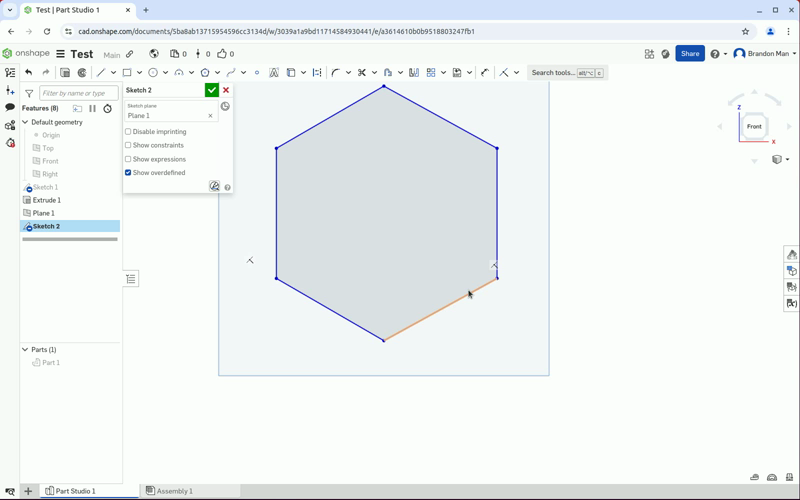
click(468, 289)
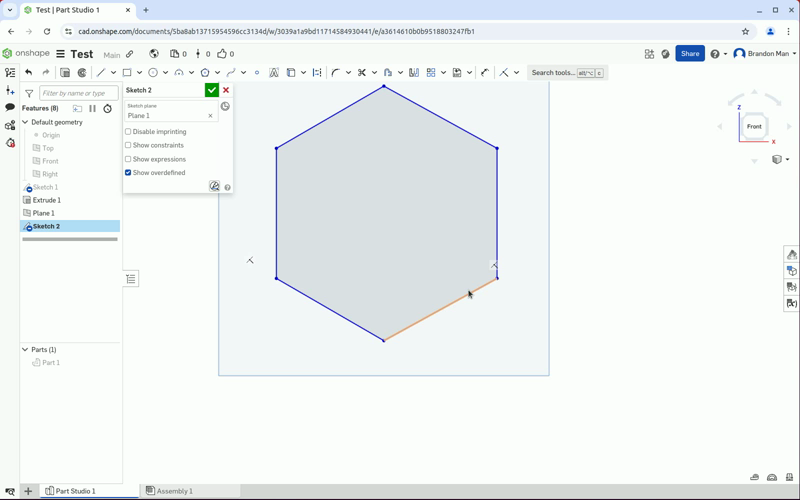
scroll(-6)
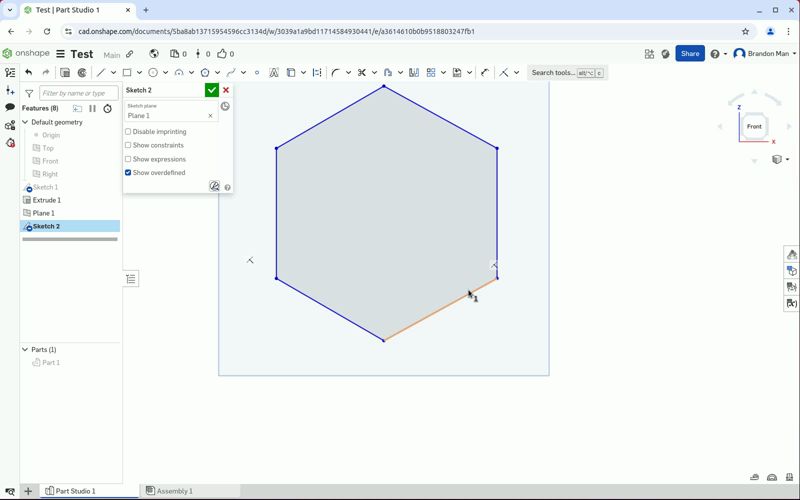
scroll(-6)
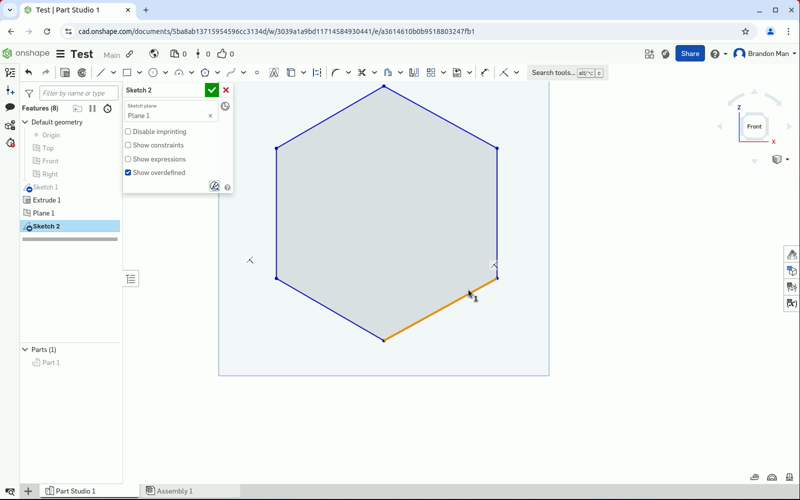
scroll(-6)
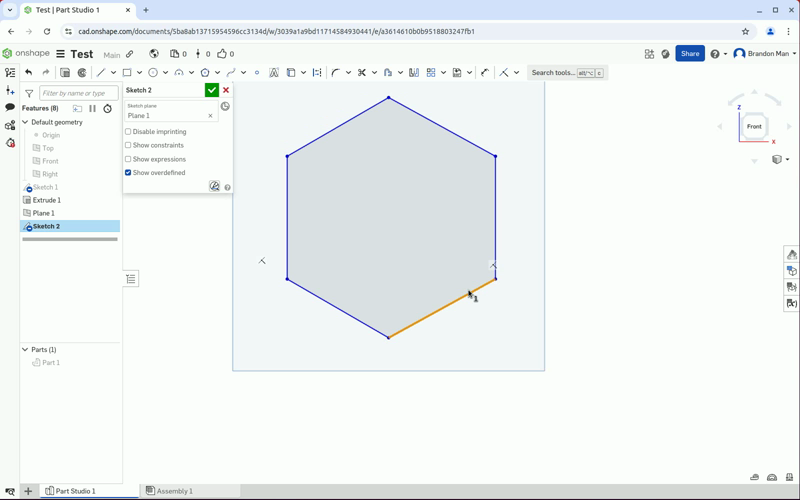
scroll(-6)
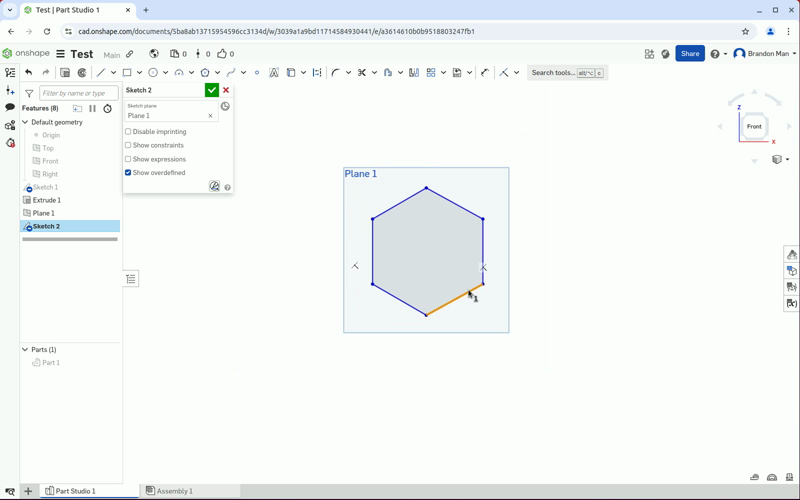
scroll(-6)
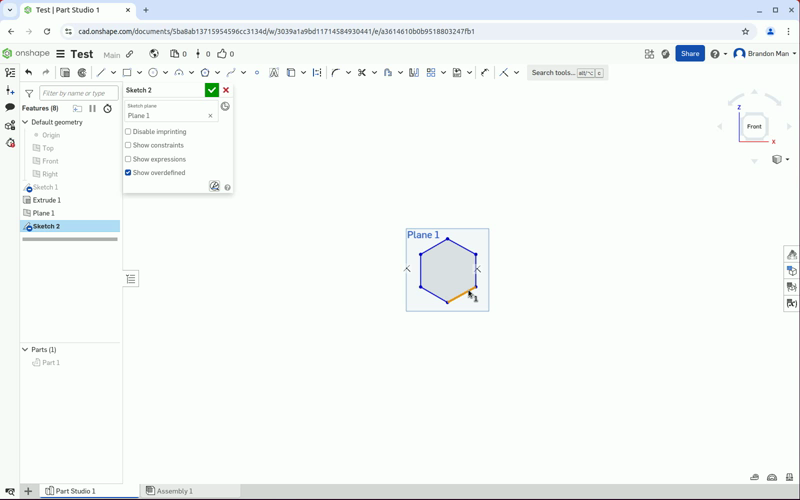
scroll(-6)
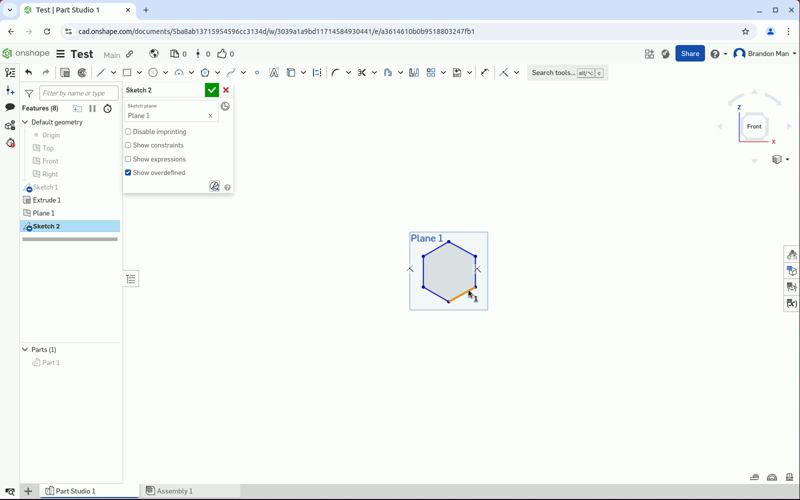
scroll(-6)
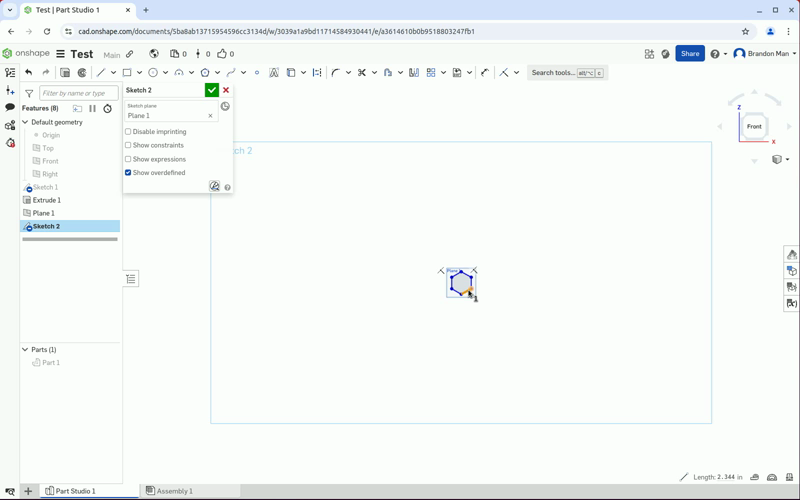
mouse_move(73, 352)
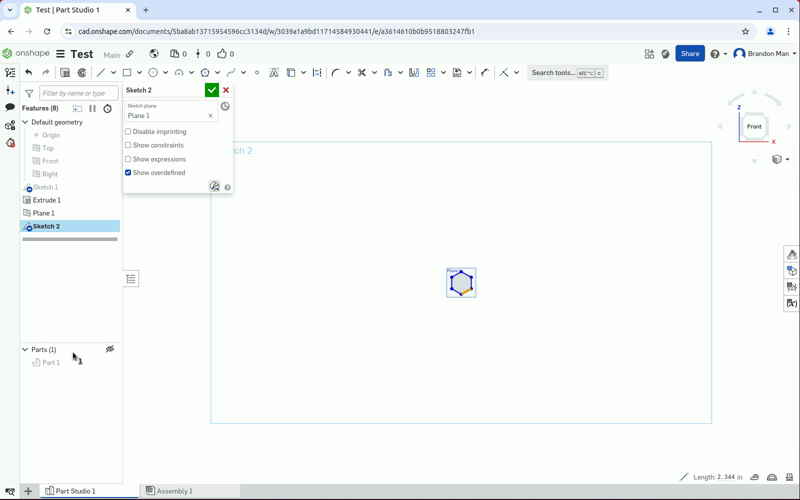
key(shift+y)
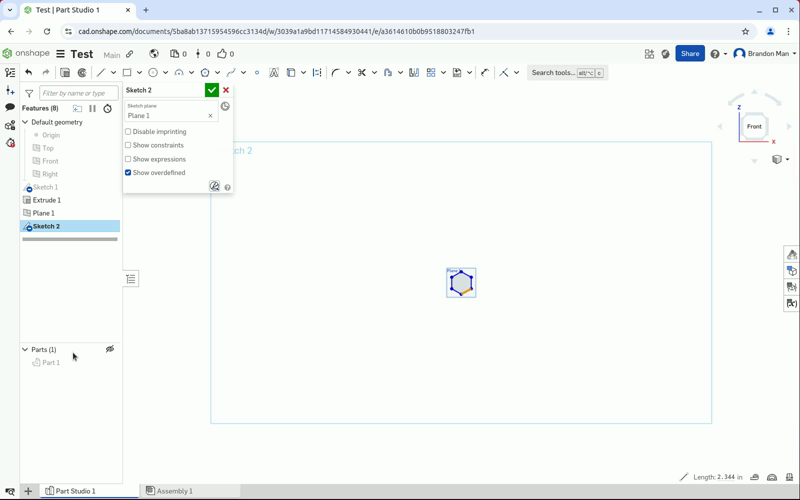
key(shift+e)
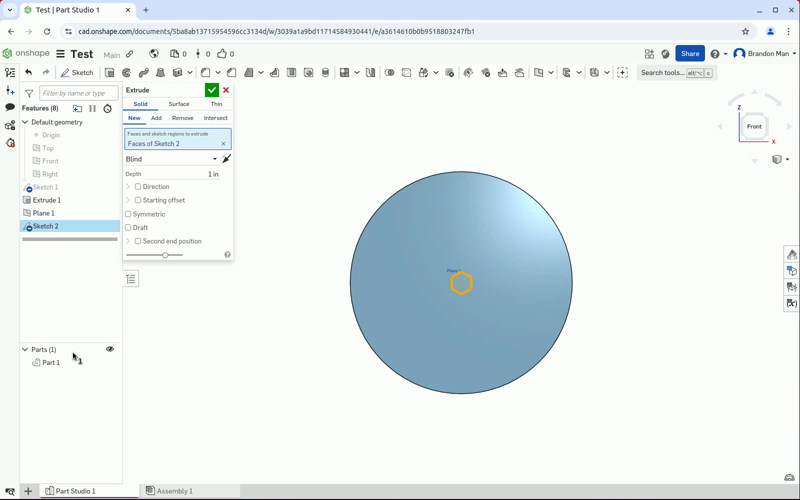
mouse_move(143, 106)
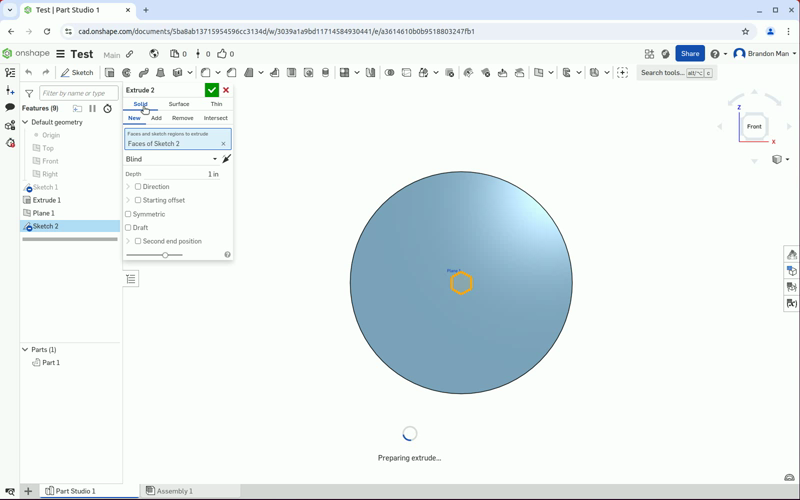
click(143, 106)
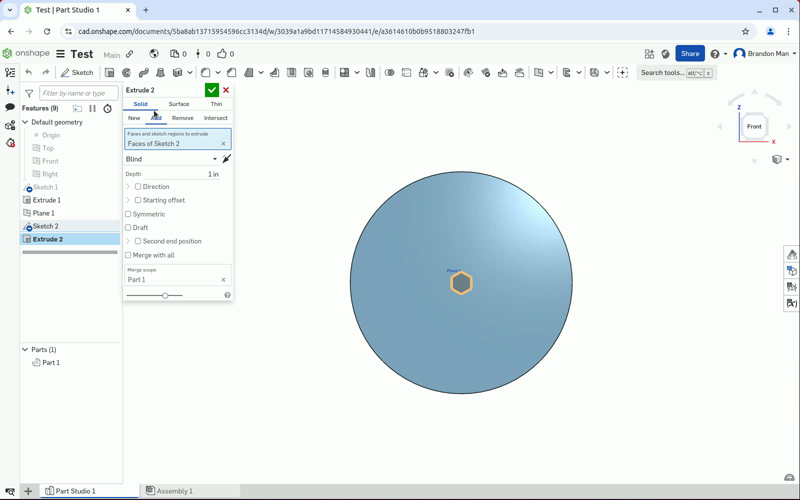
mouse_move(186, 120)
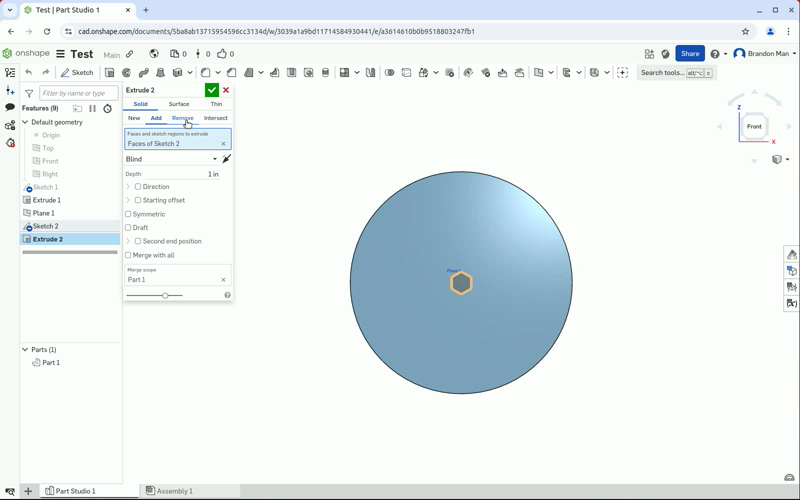
click(186, 120)
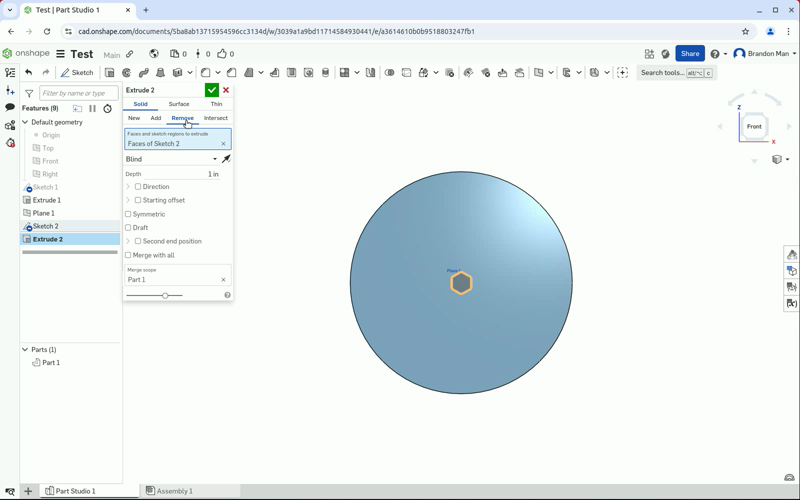
key(tab, 4)
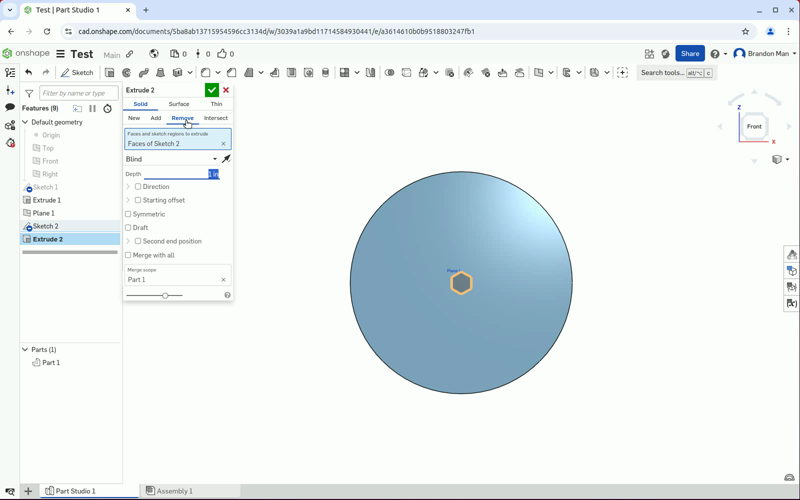
text(23.108)
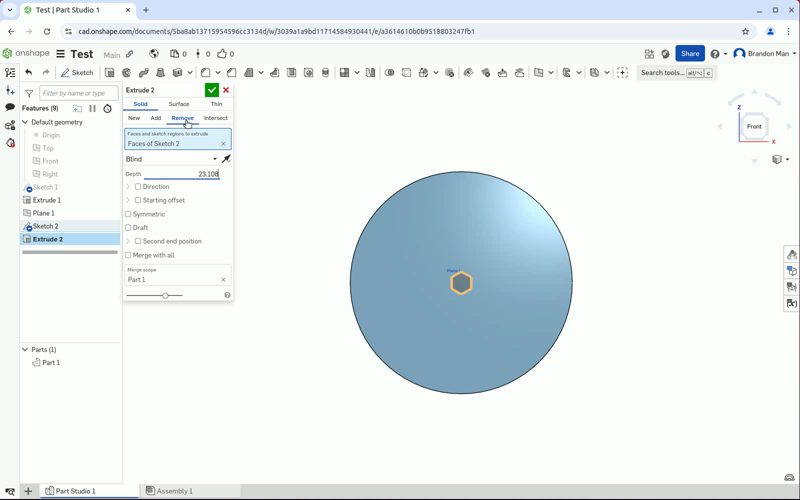
key(tab, 6)
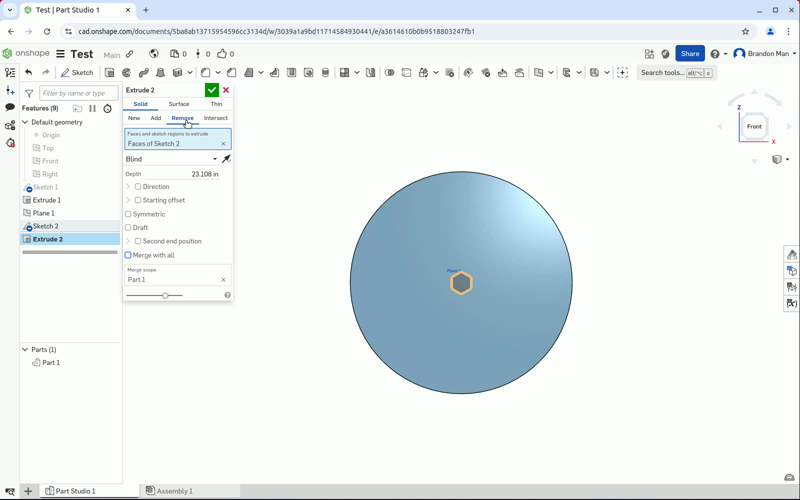
key(space)
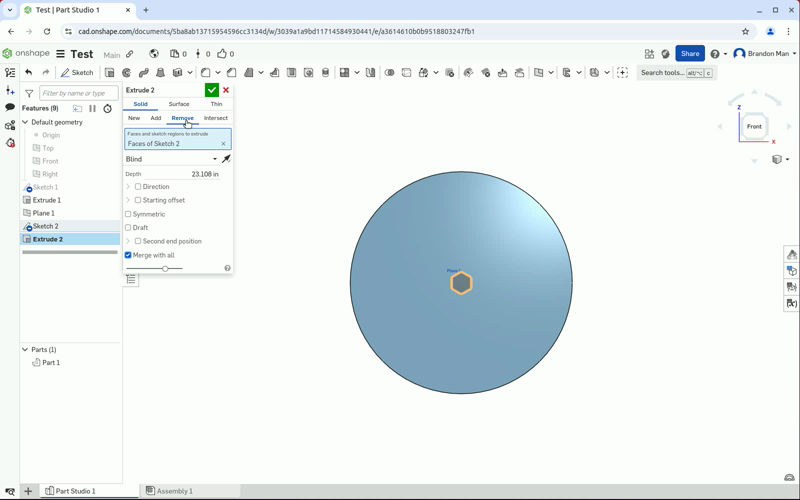
key(enter)
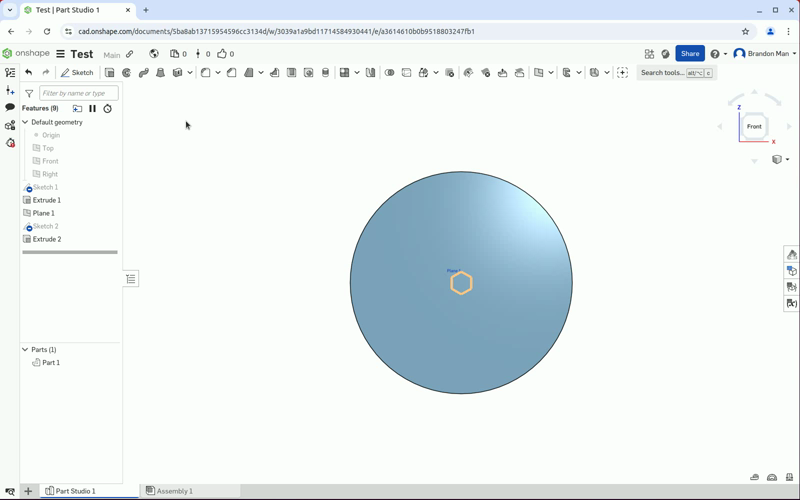
key(shift+h)
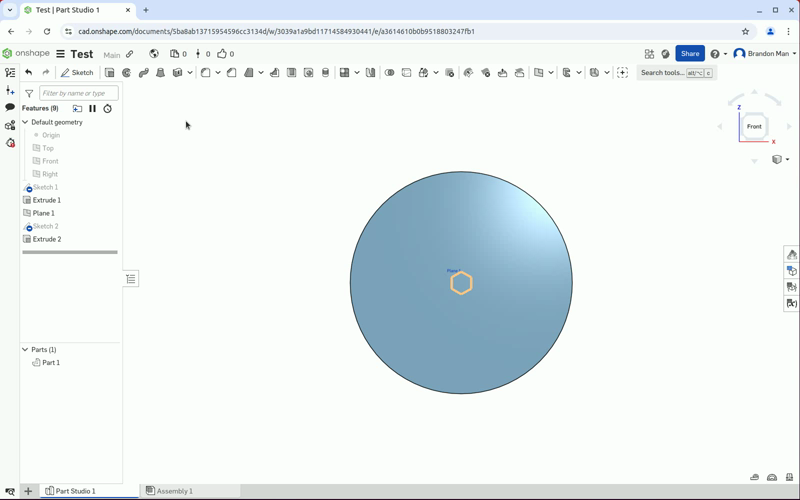
key(shift+h)
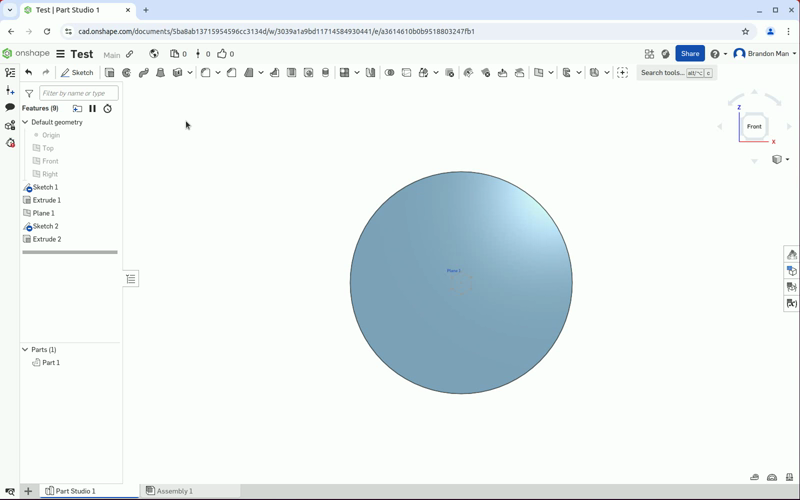
key(shift+7)
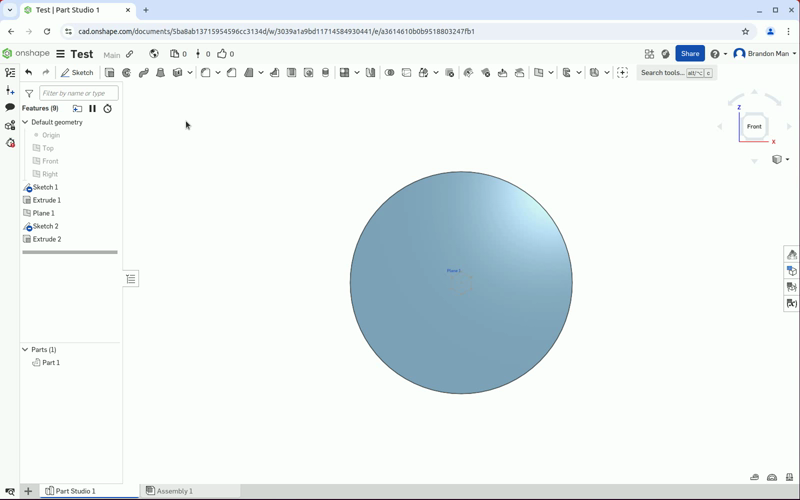
key(left, 2)
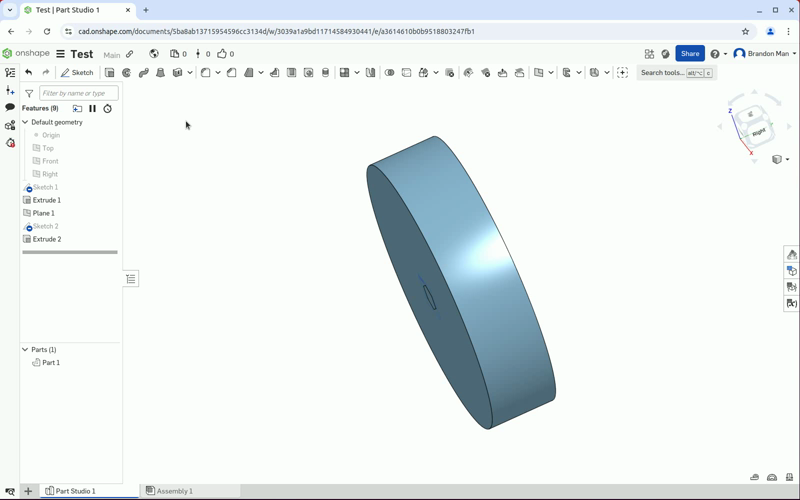
key(down, 2)
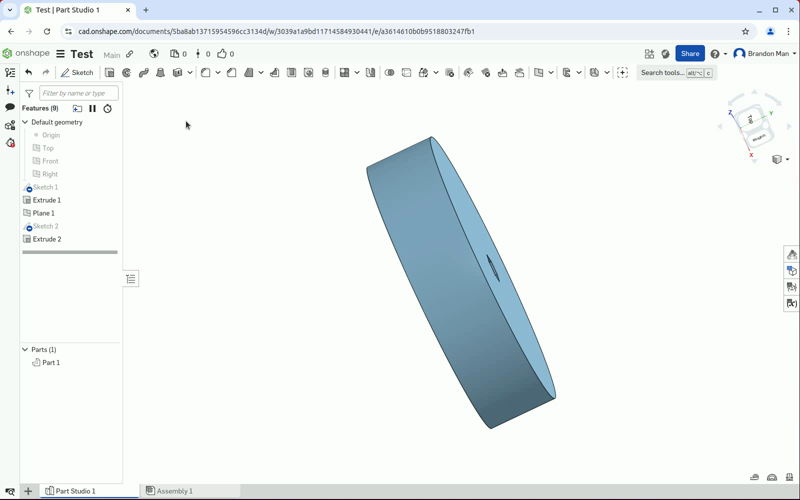
key(up, 2)
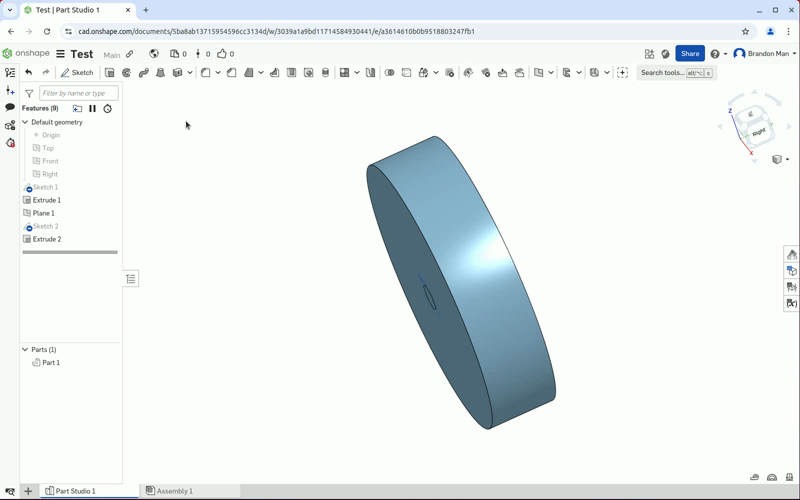
key(right, 2)
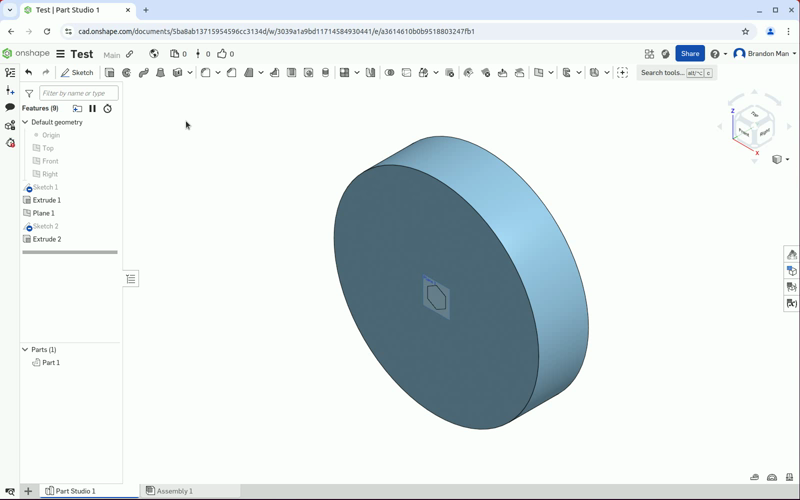
mouse_move(73, 189)
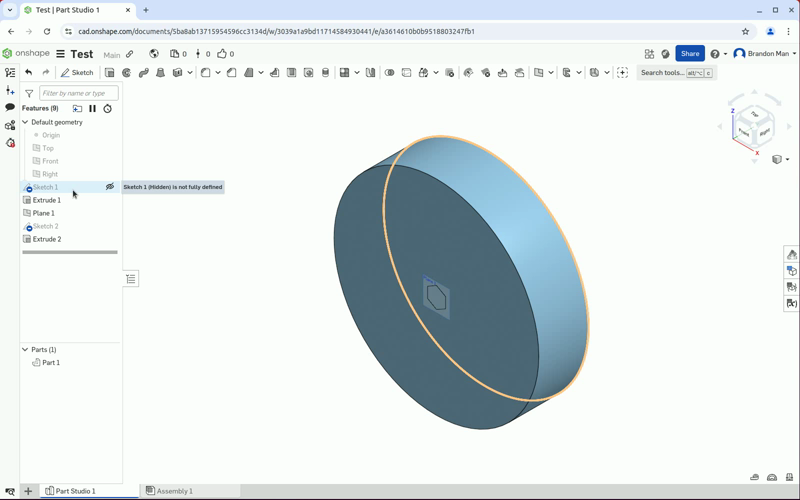
click(73, 189)